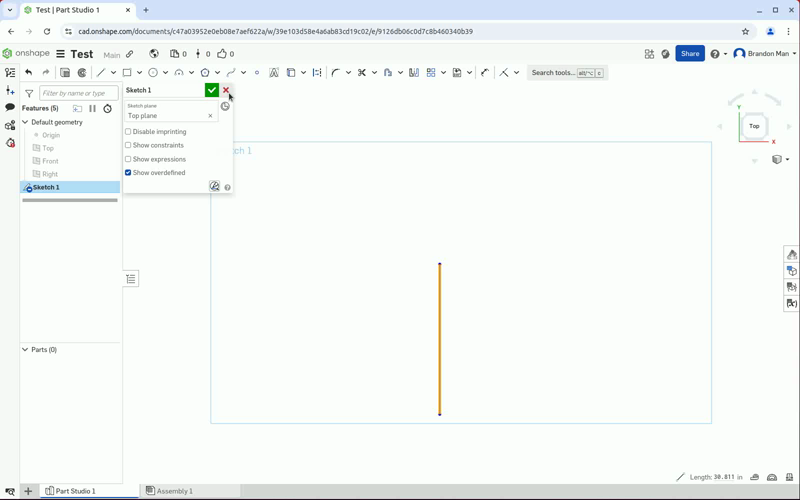
key(shift+h)
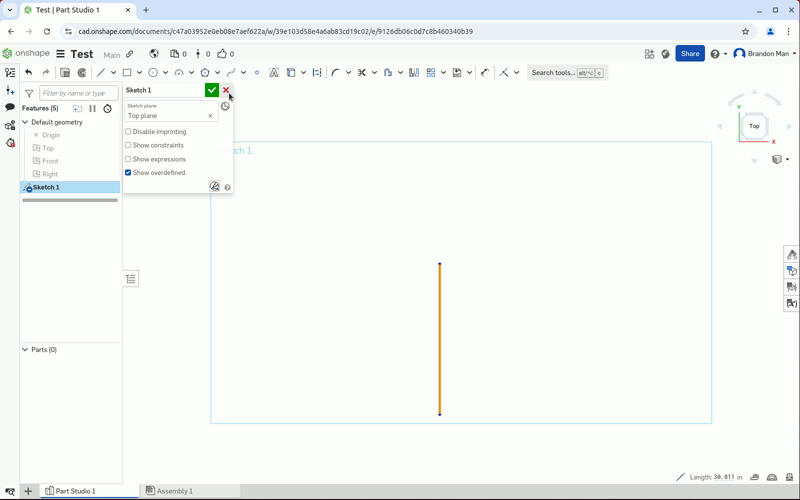
key(shift+s)
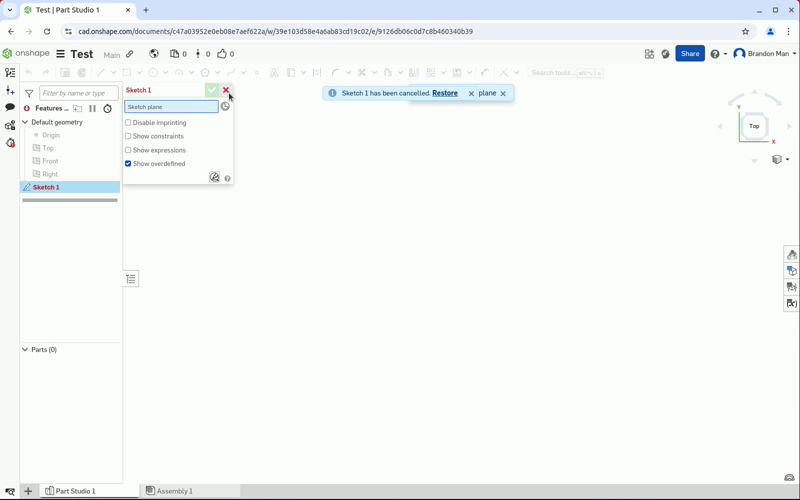
mouse_move(73, 150)
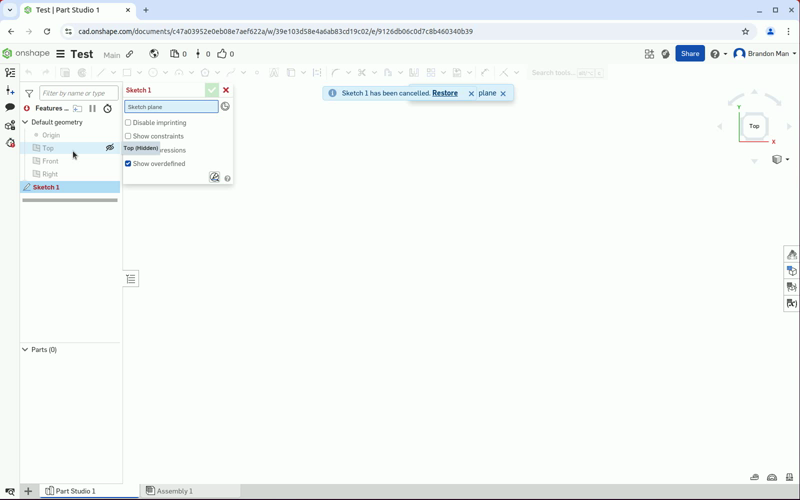
click(73, 150)
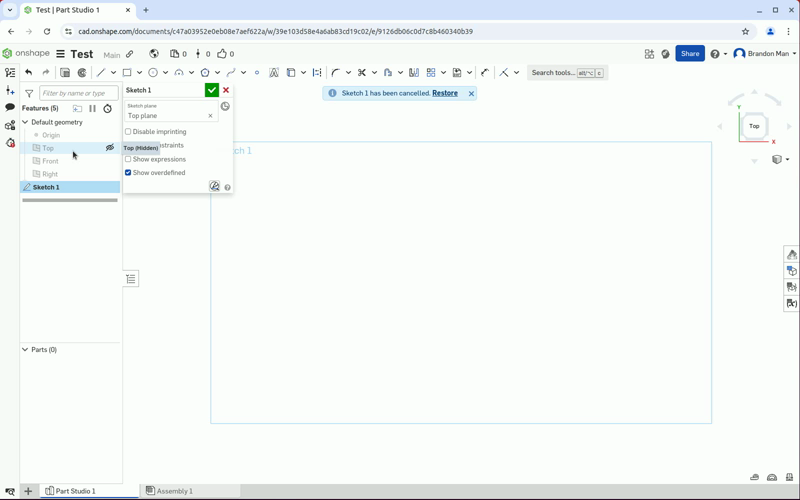
mouse_move(73, 352)
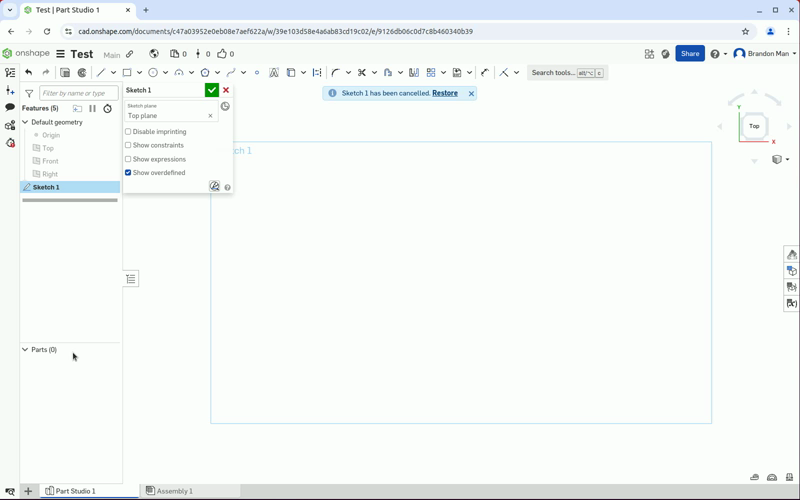
key(y)
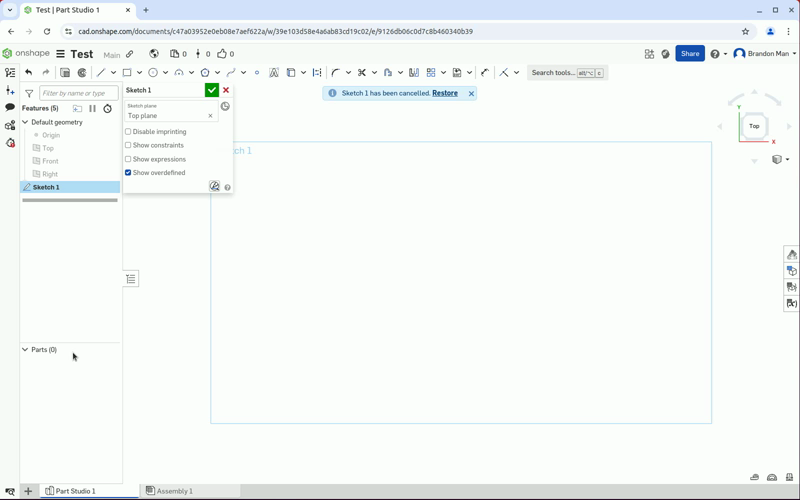
key(c)
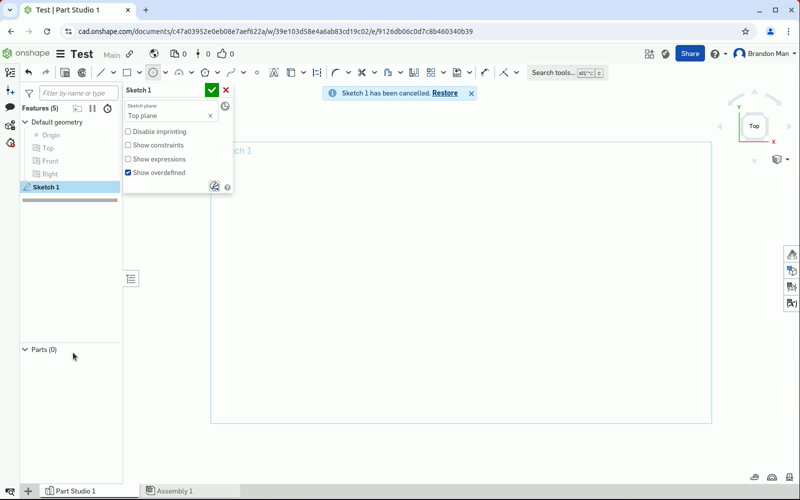
key_down(shift)
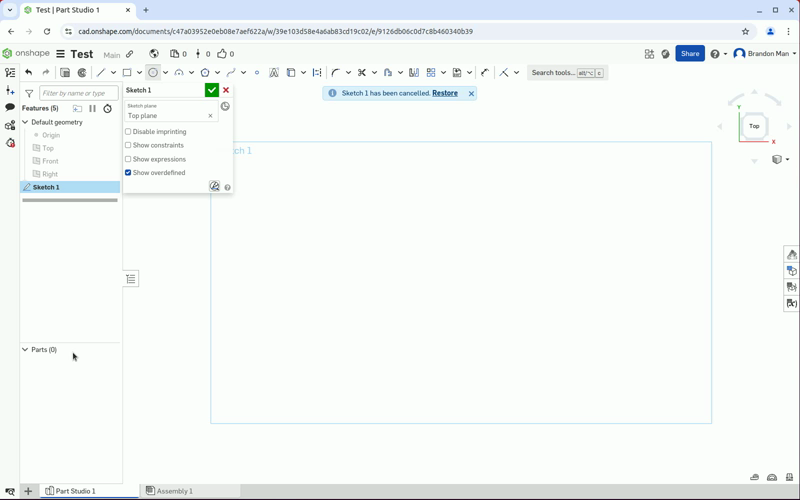
mouse_move(461, 282)
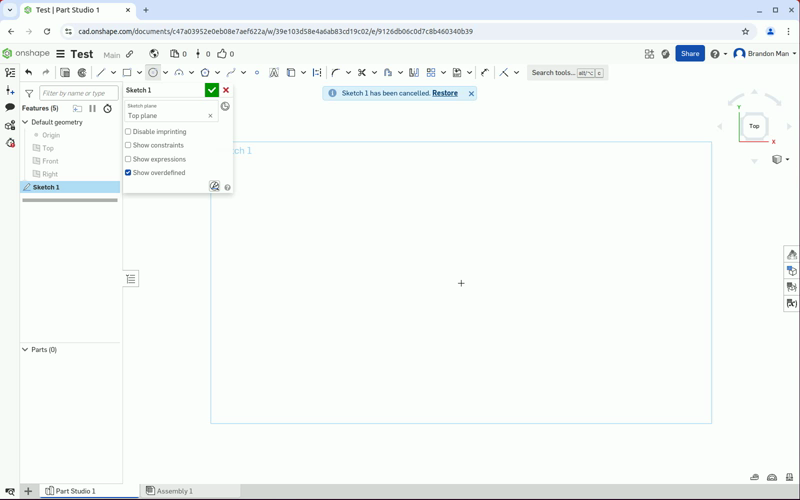
click(461, 282)
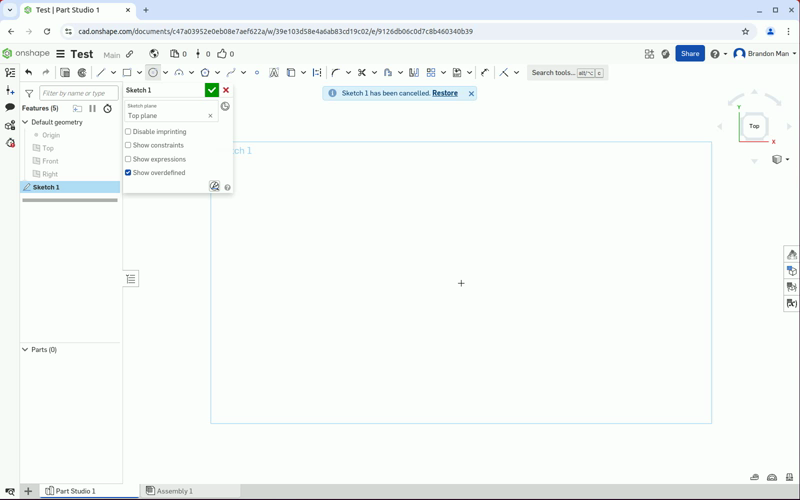
key_up(shift)
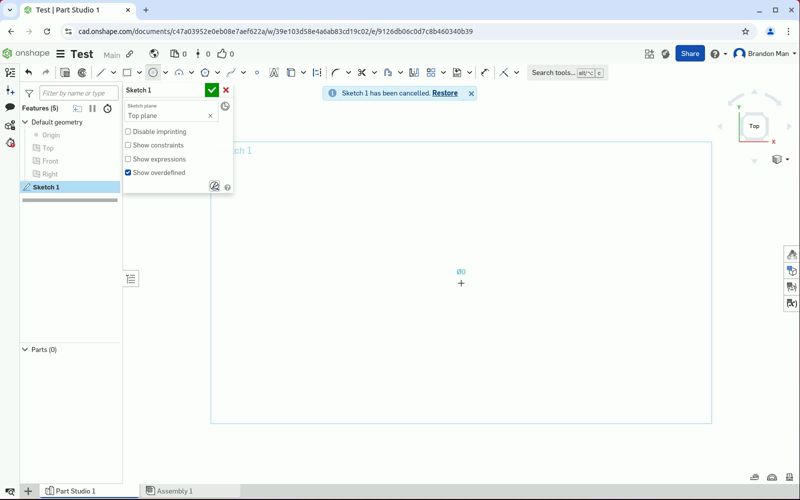
mouse_move(486, 282)
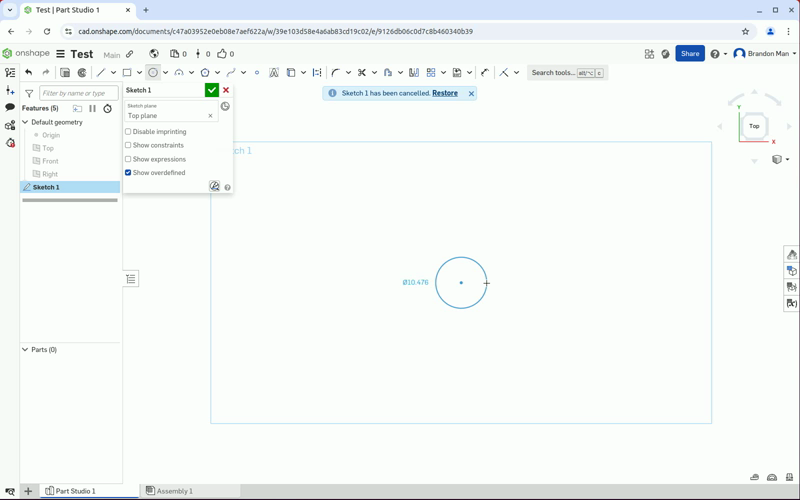
click(486, 282)
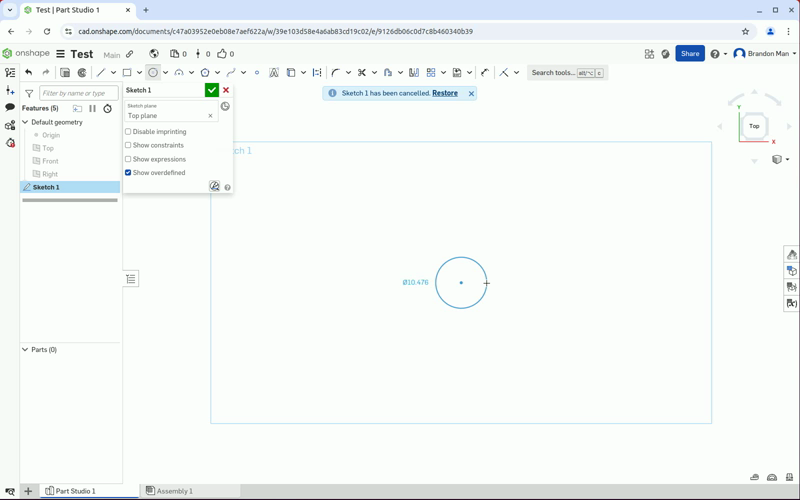
key(esc)
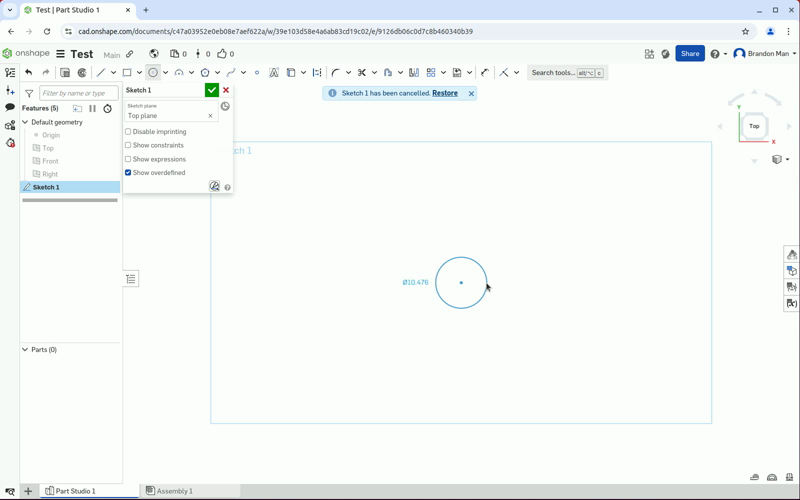
key(c)
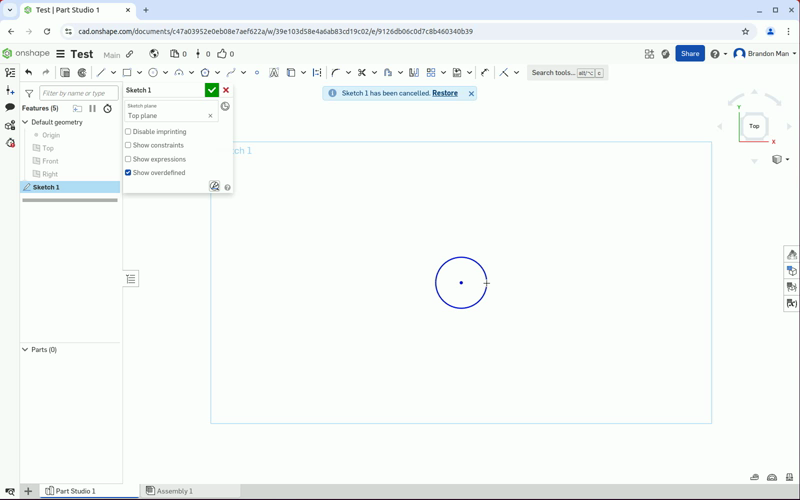
key_down(shift)
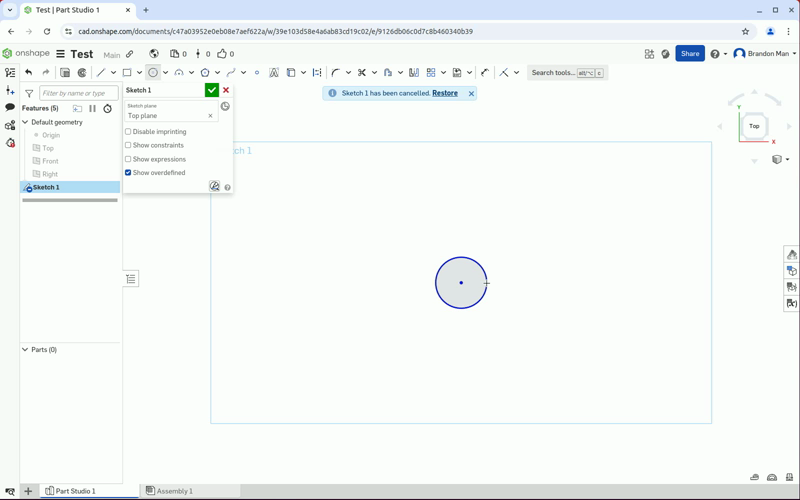
mouse_move(461, 282)
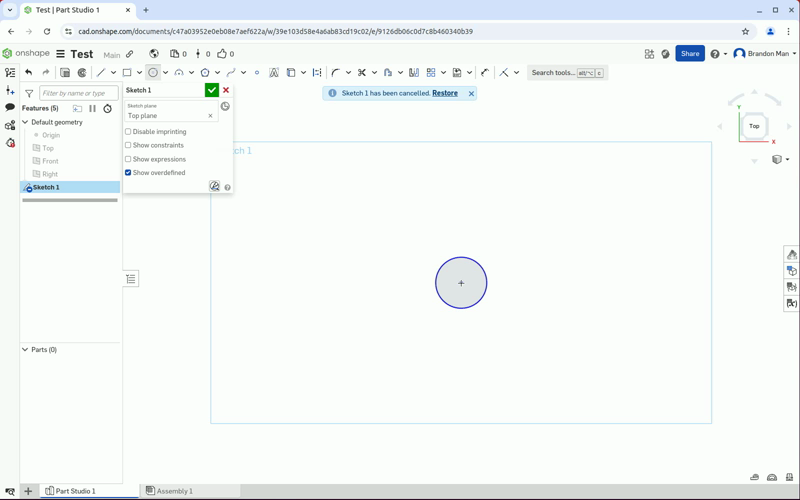
click(461, 282)
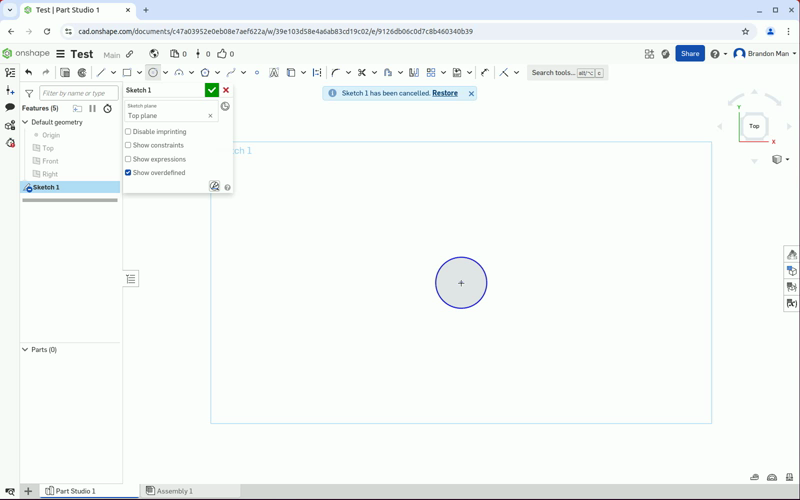
key_up(shift)
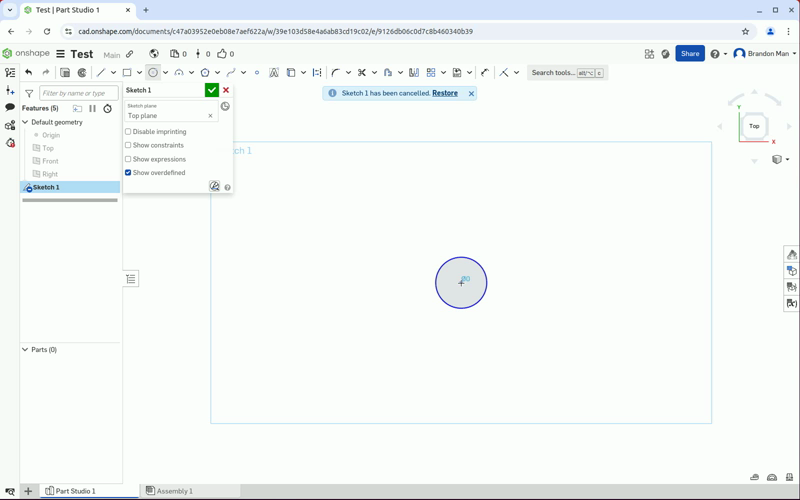
mouse_move(479, 282)
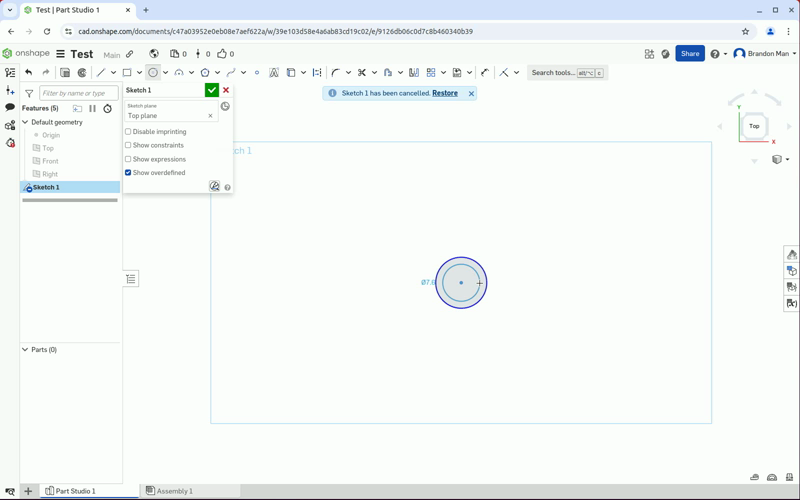
click(479, 282)
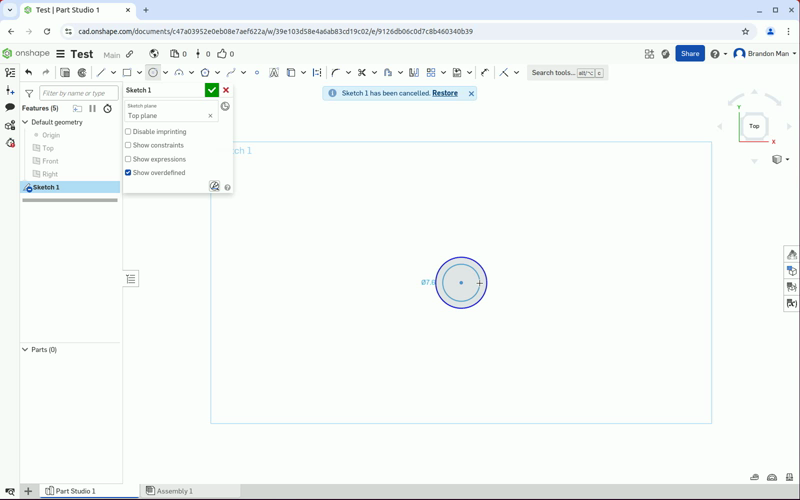
key(esc)
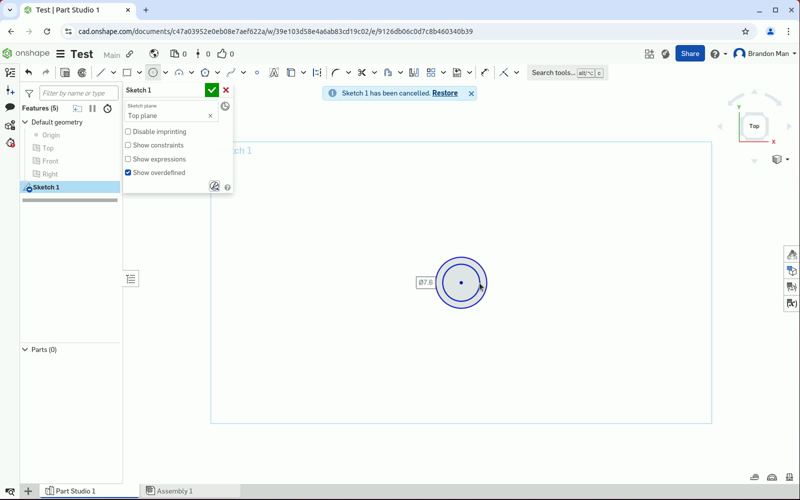
mouse_move(453, 305)
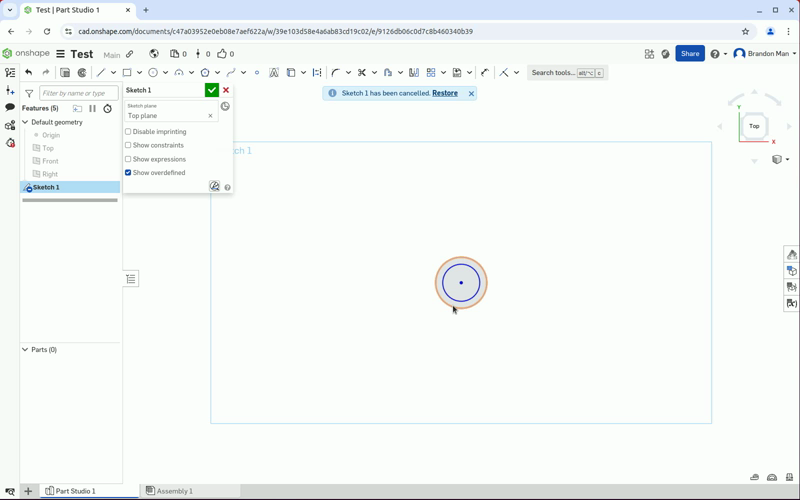
scroll(6)
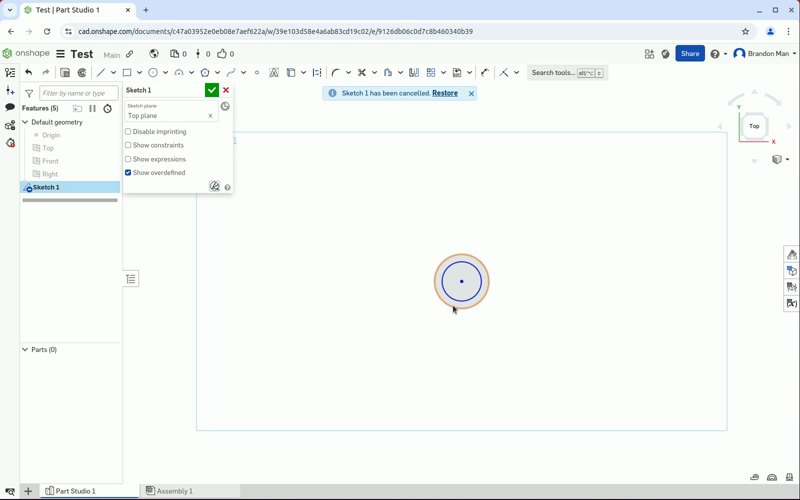
scroll(6)
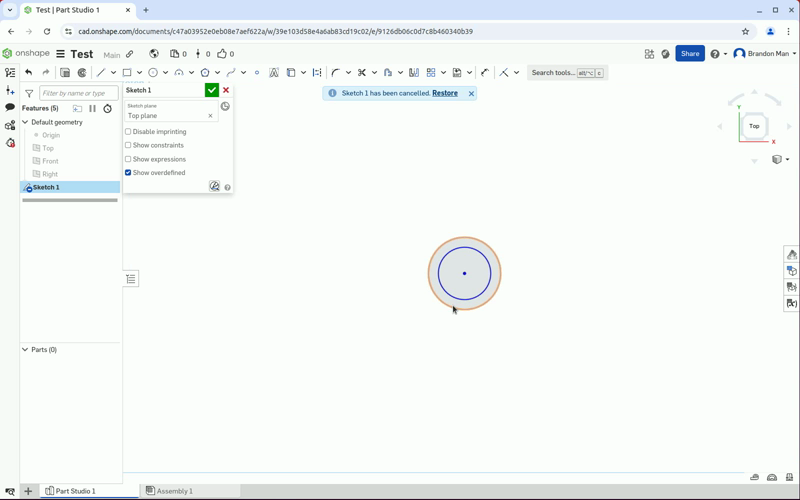
scroll(6)
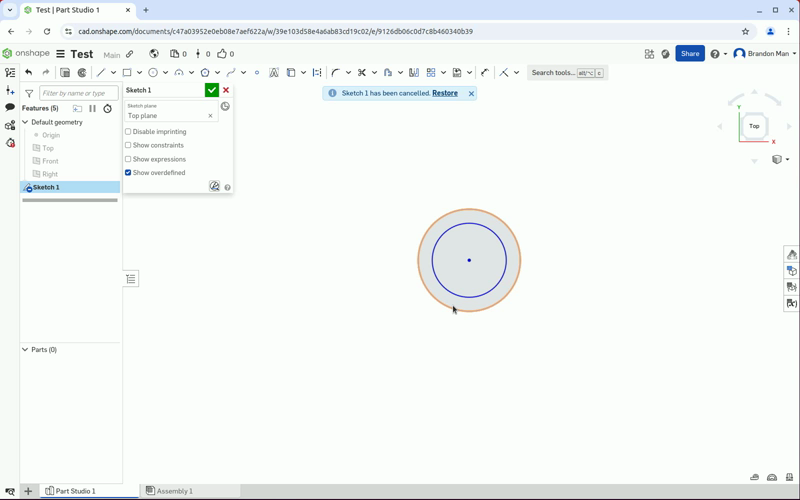
scroll(6)
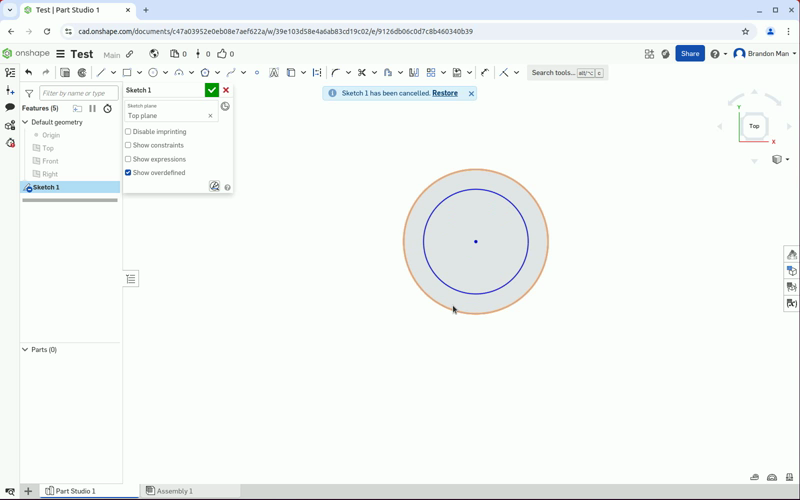
scroll(6)
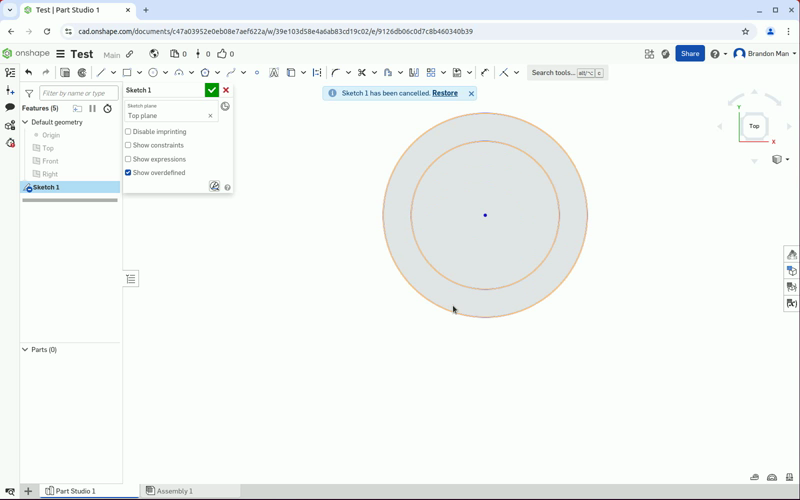
scroll(6)
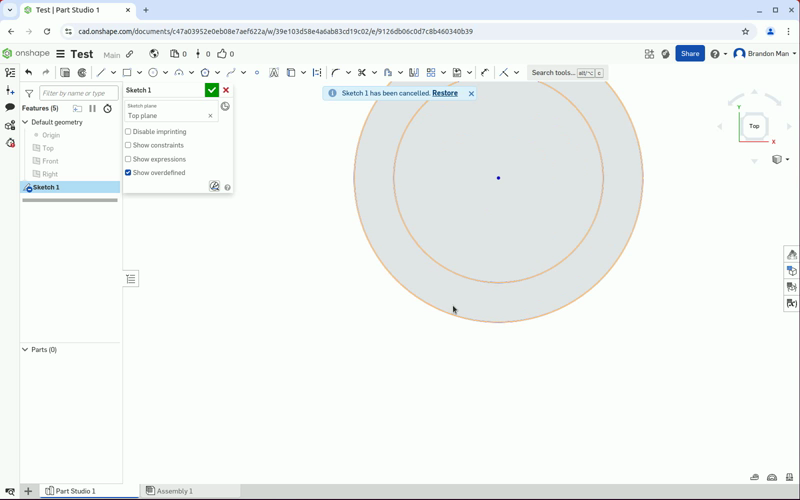
scroll(6)
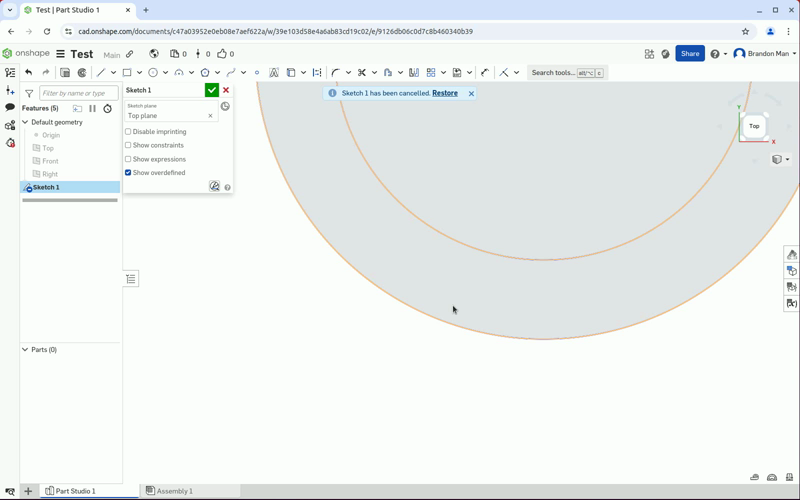
click(453, 305)
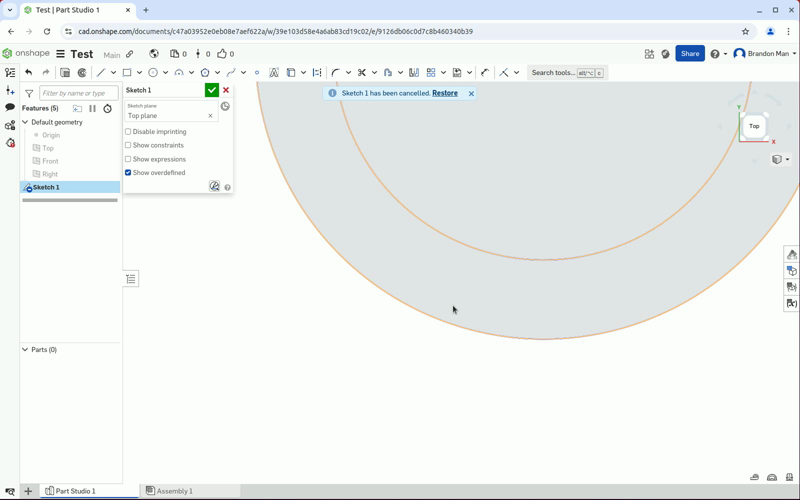
scroll(-6)
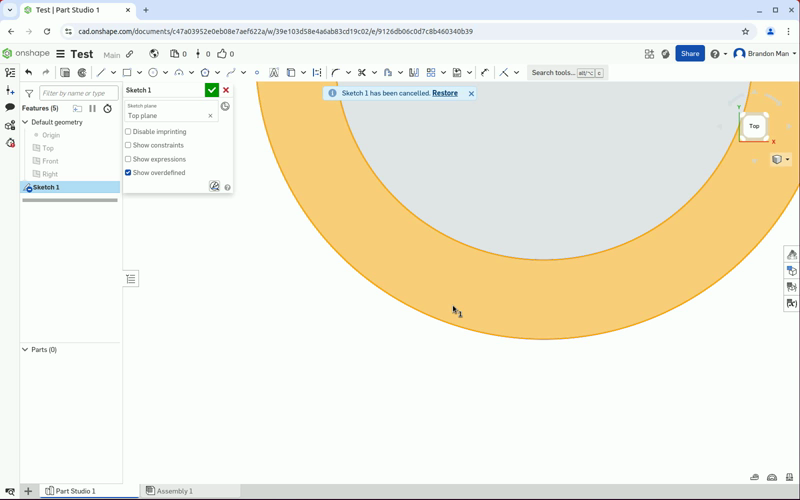
scroll(-6)
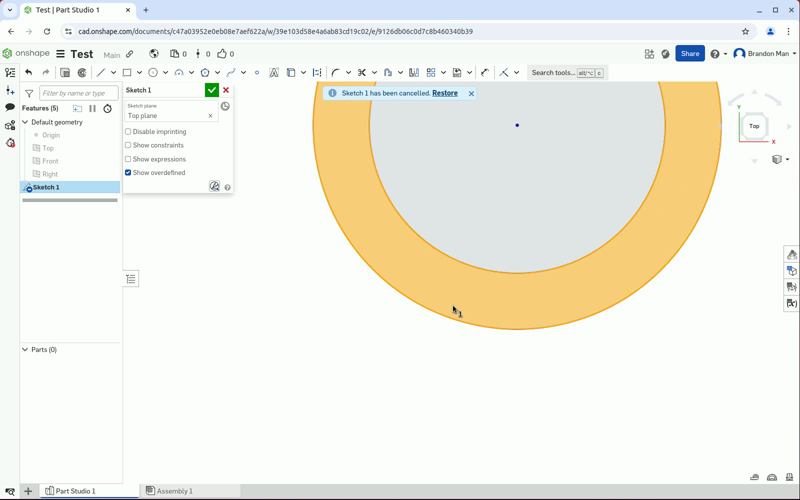
scroll(-6)
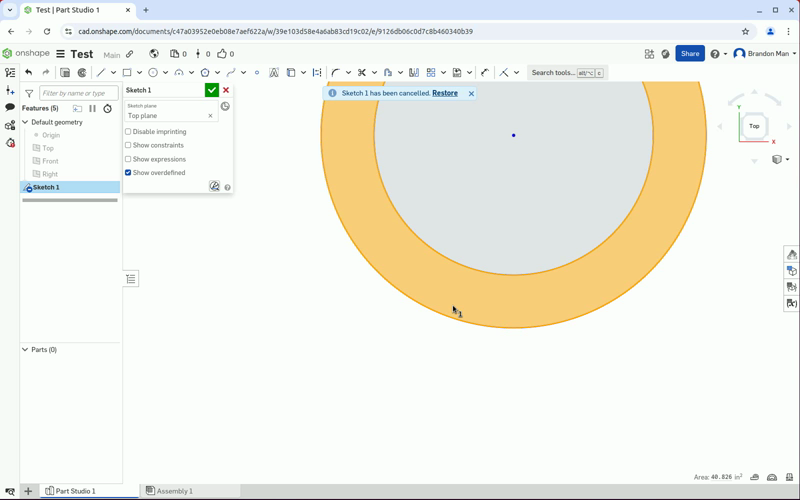
scroll(-6)
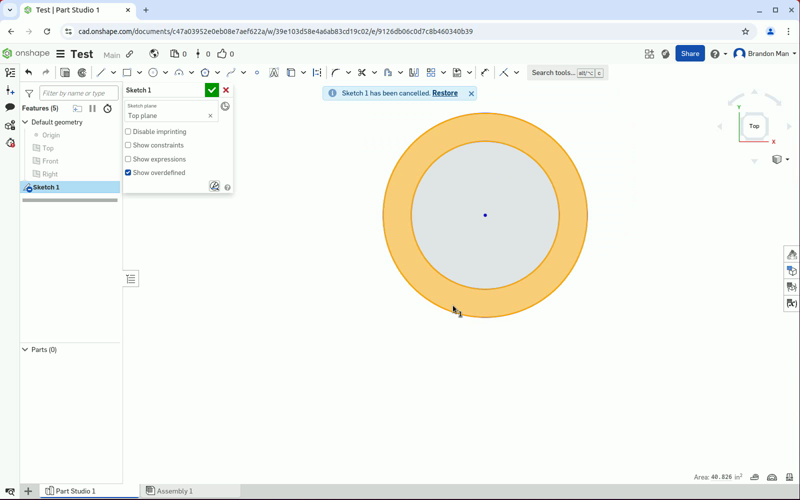
scroll(-6)
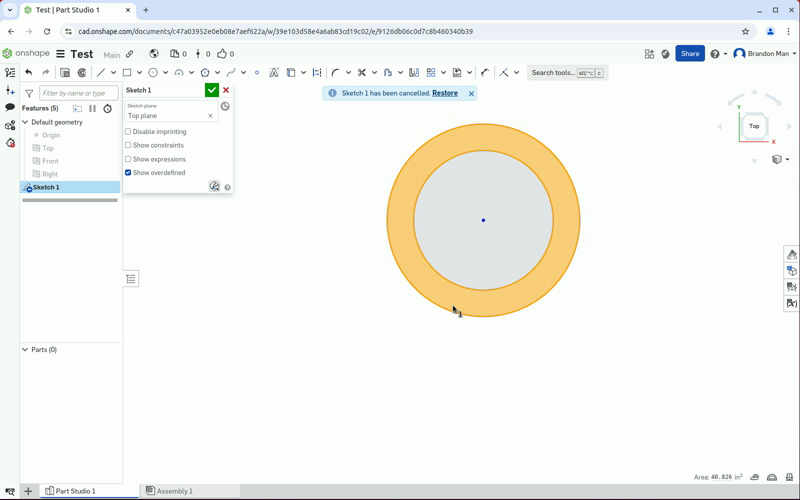
scroll(-6)
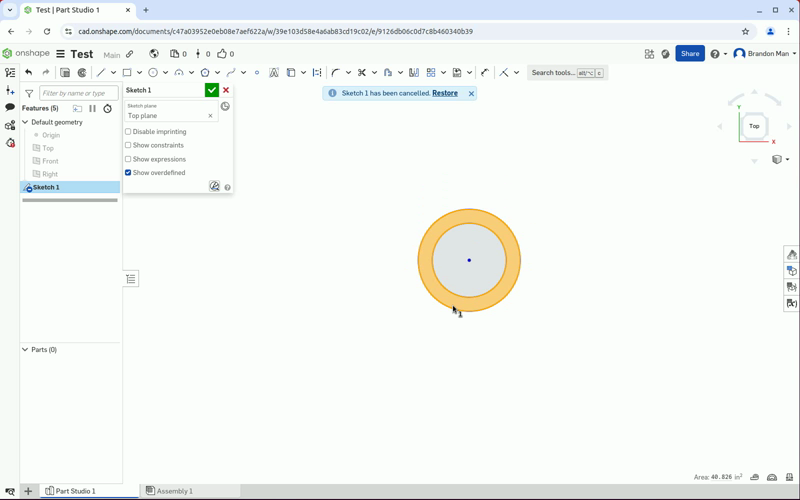
scroll(-6)
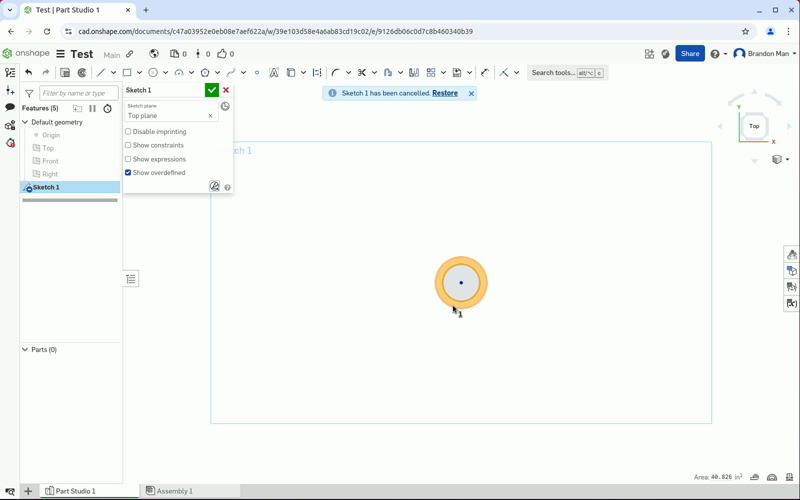
mouse_move(73, 352)
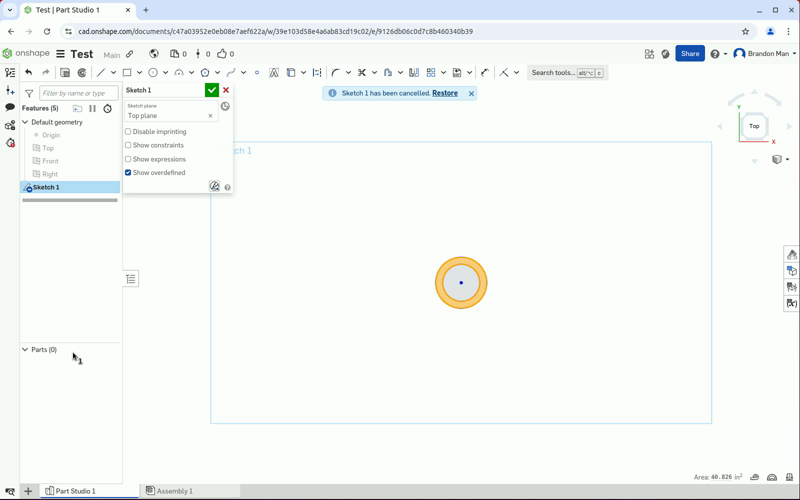
key(shift+y)
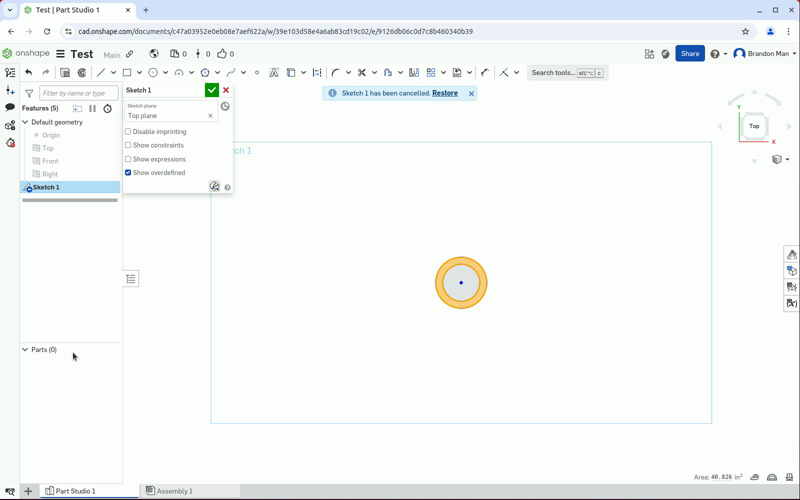
key(shift+e)
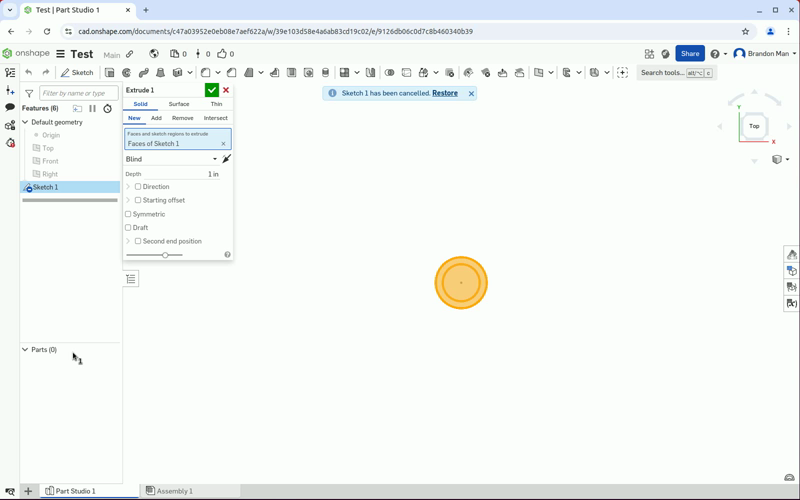
mouse_move(143, 106)
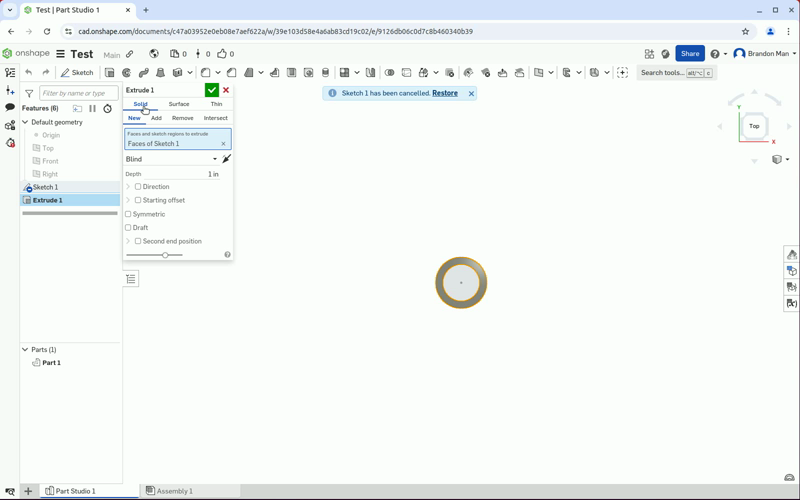
click(143, 106)
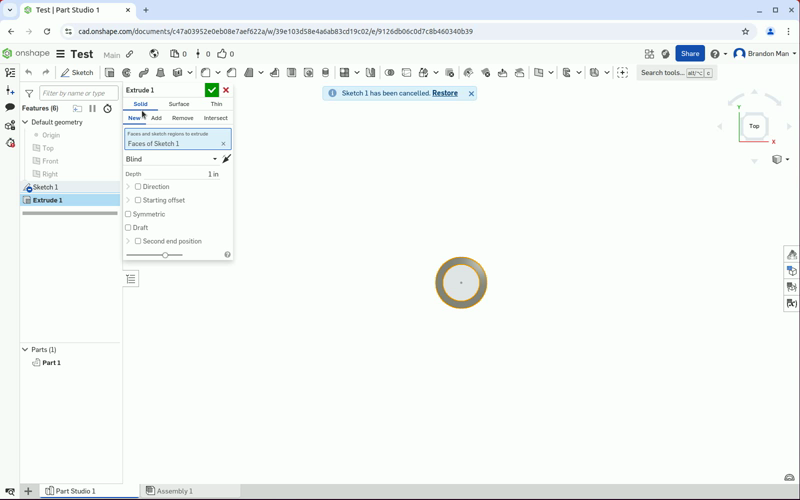
mouse_move(137, 120)
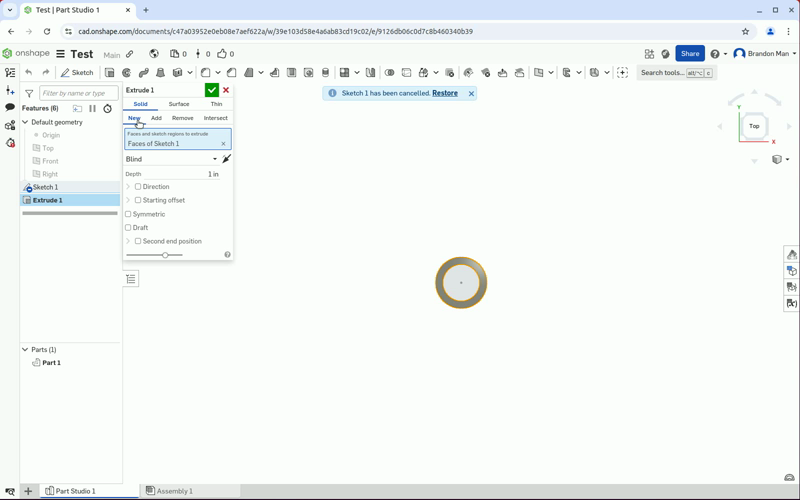
click(137, 120)
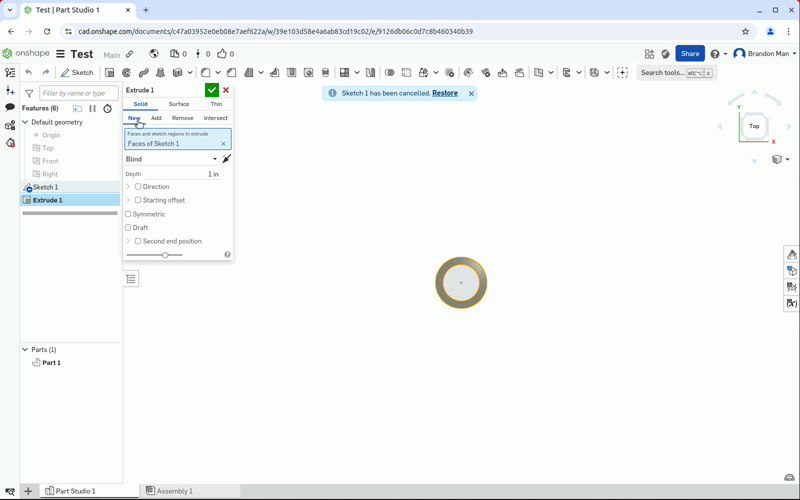
key(tab, 4)
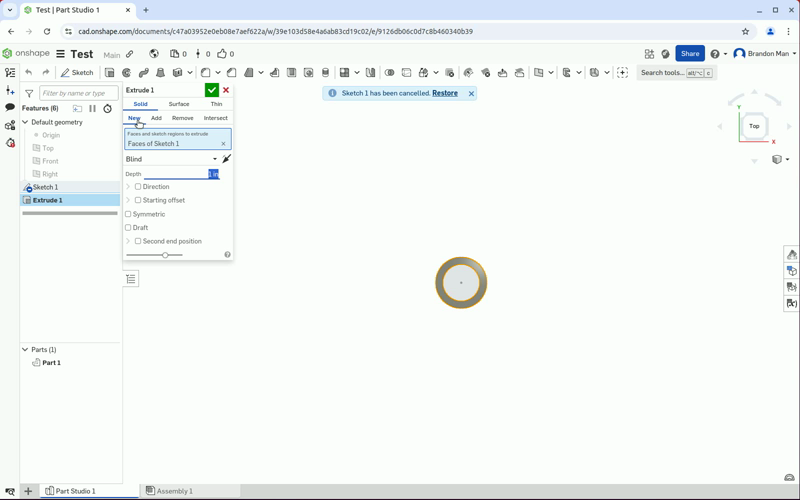
text(-3.37)
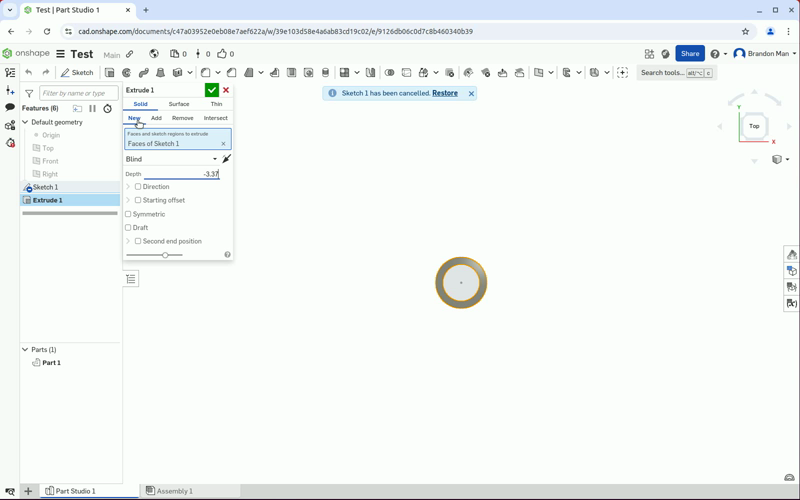
key(enter)
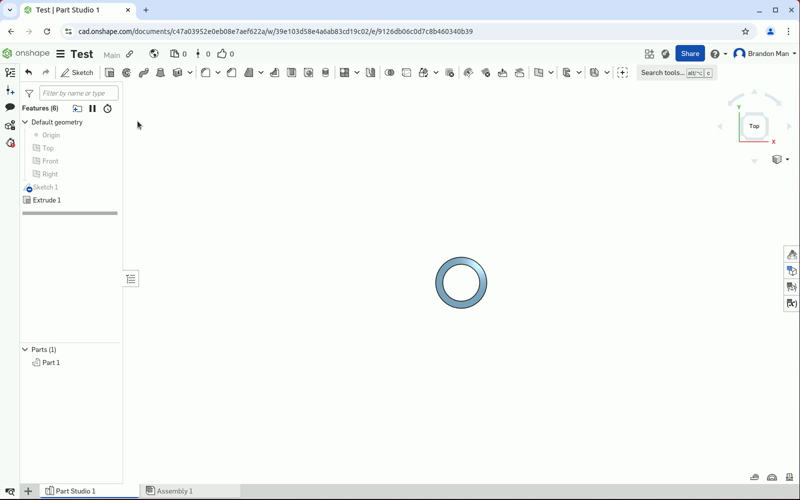
key(shift+h)
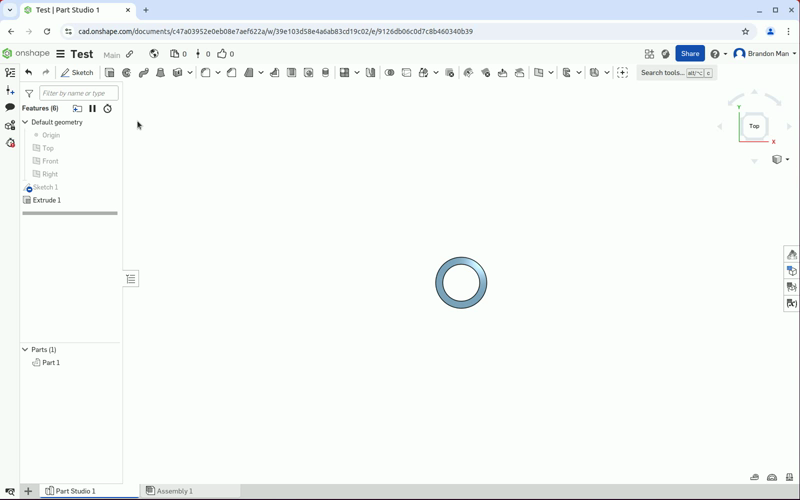
key(shift+h)
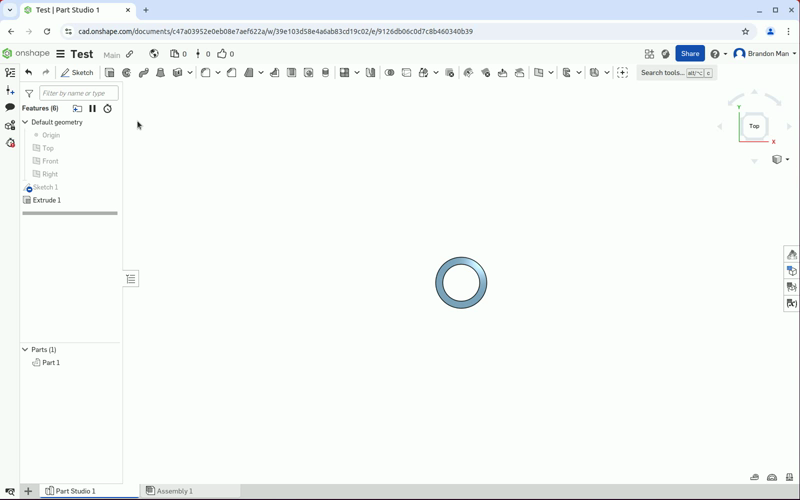
mouse_move(73, 189)
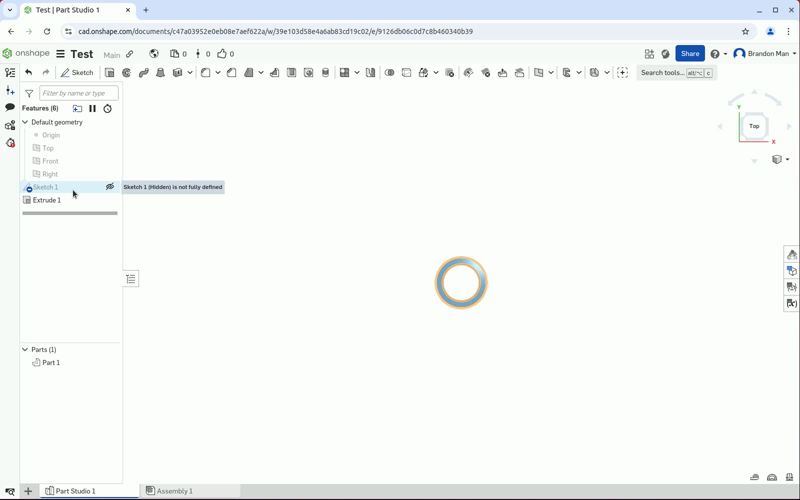
click(73, 189)
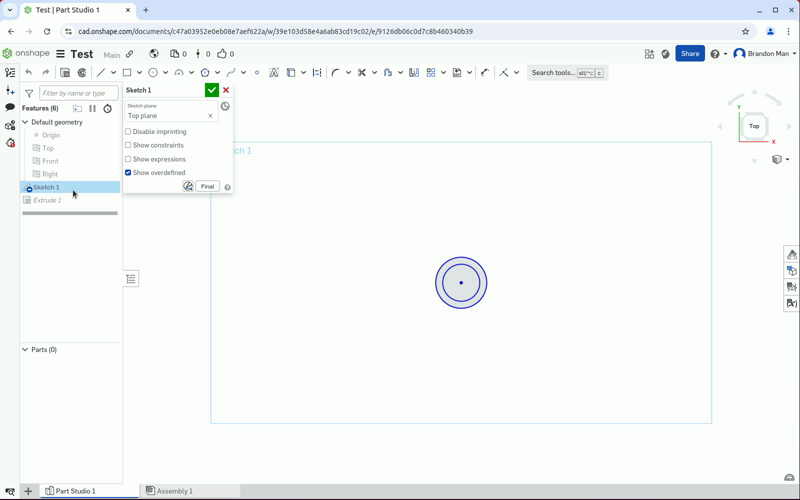
mouse_move(229, 92)
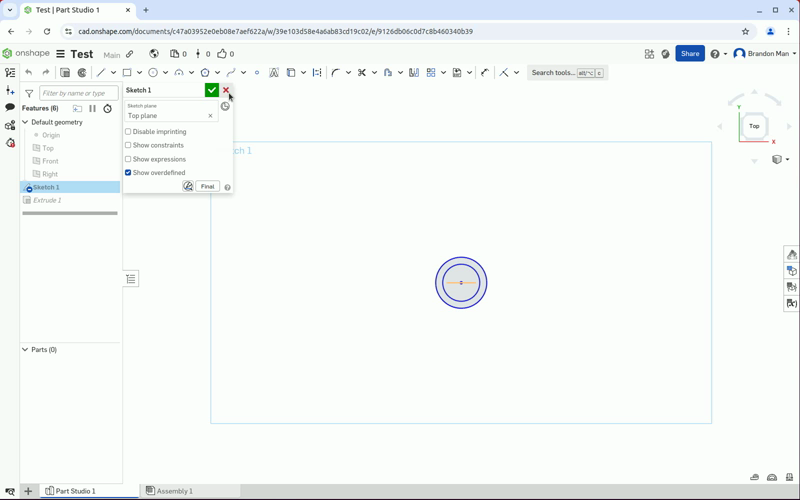
click(229, 92)
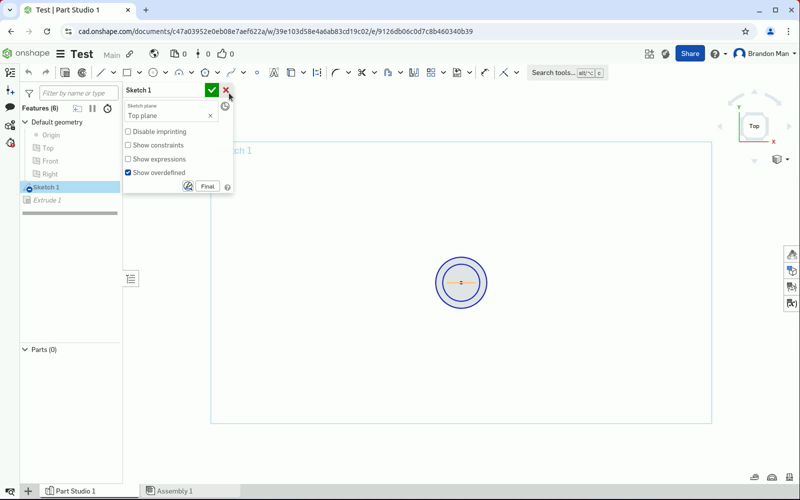
key(shift+s)
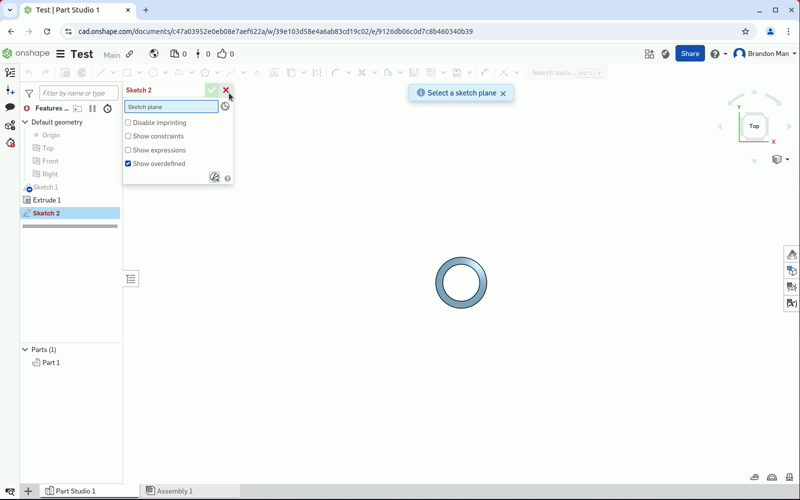
mouse_move(73, 150)
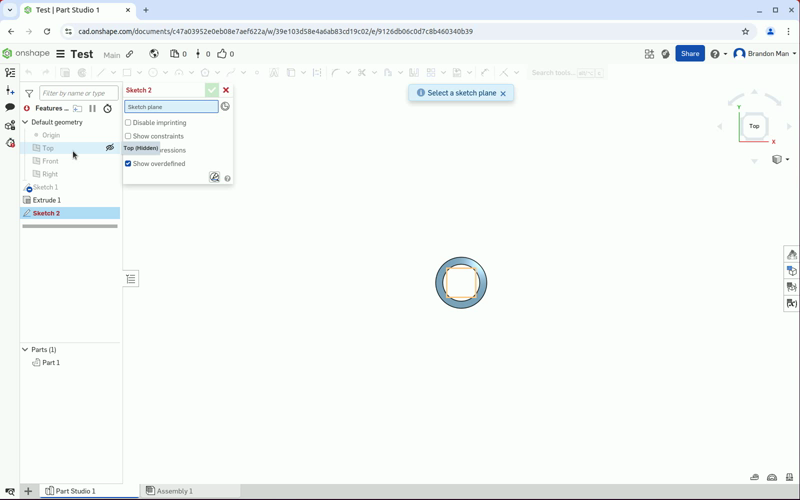
click(73, 150)
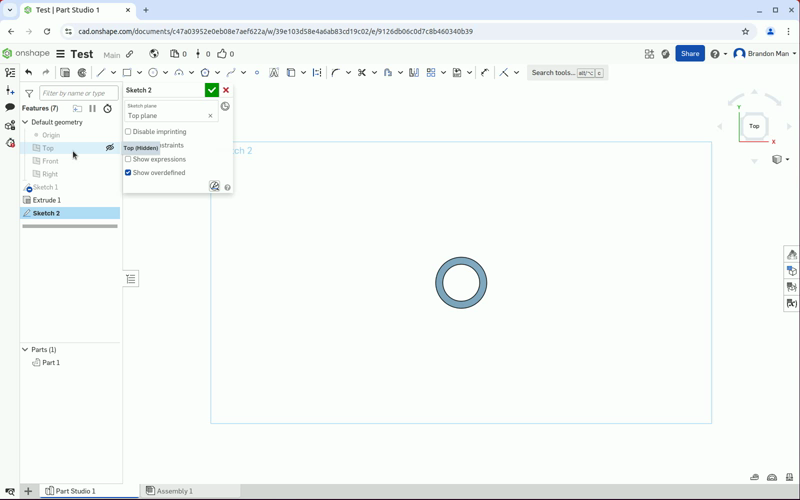
mouse_move(73, 352)
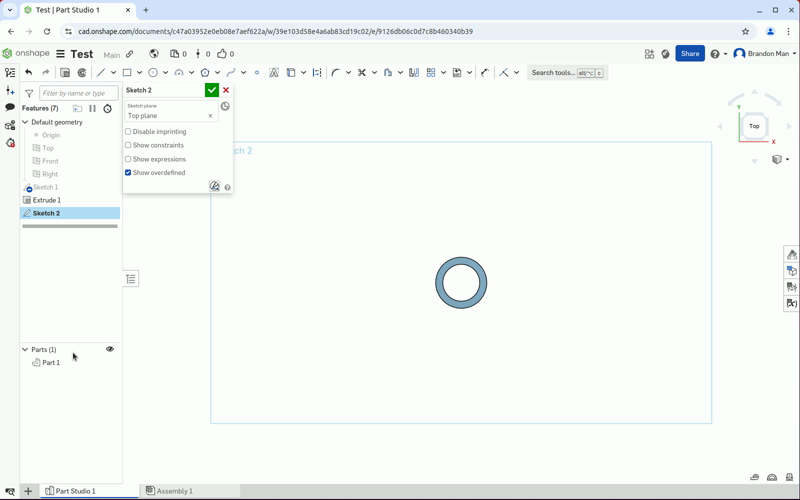
key(y)
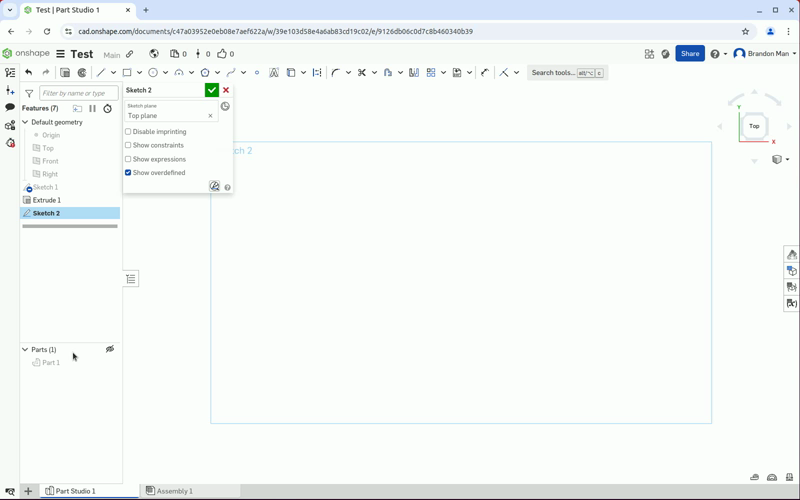
key(l)
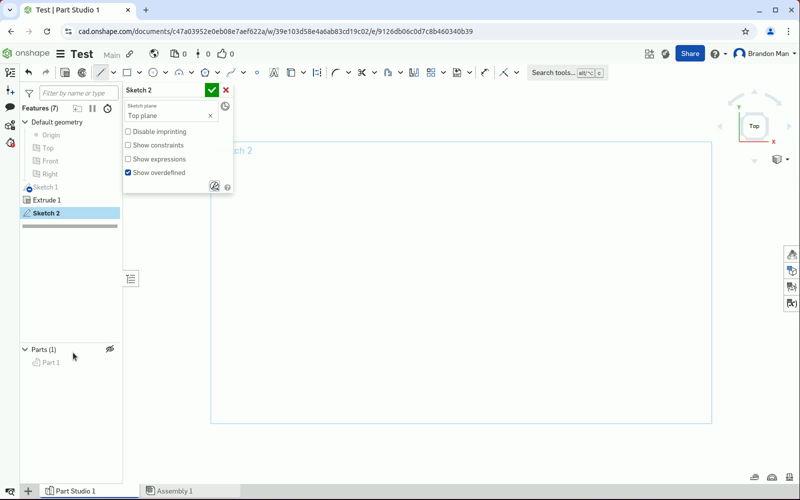
key_down(shift)
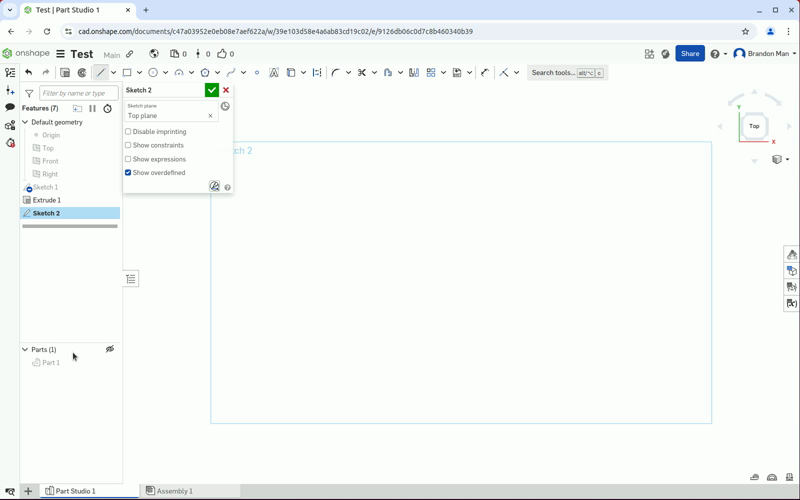
mouse_move(382, 307)
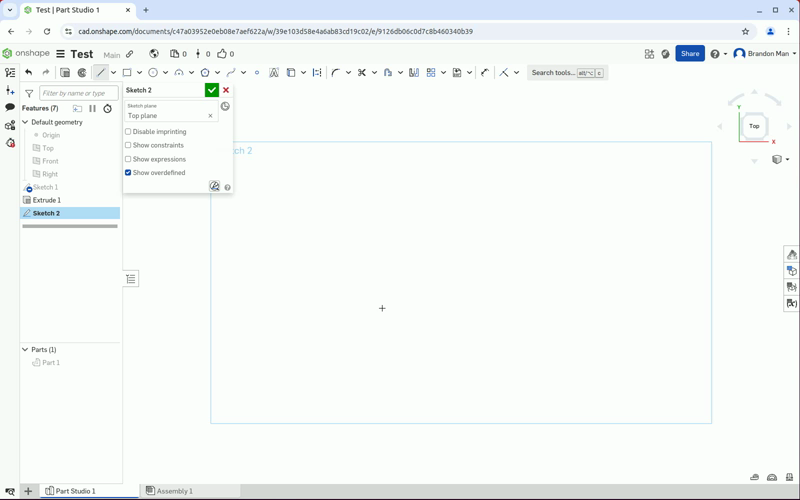
click(382, 307)
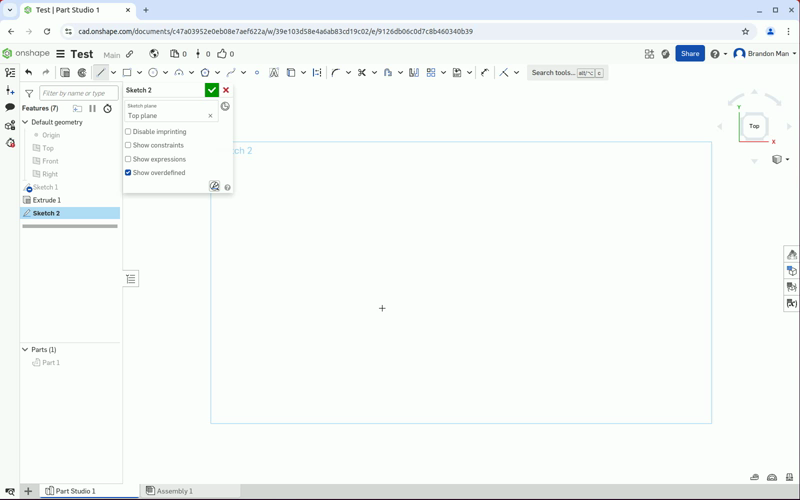
key_up(shift)
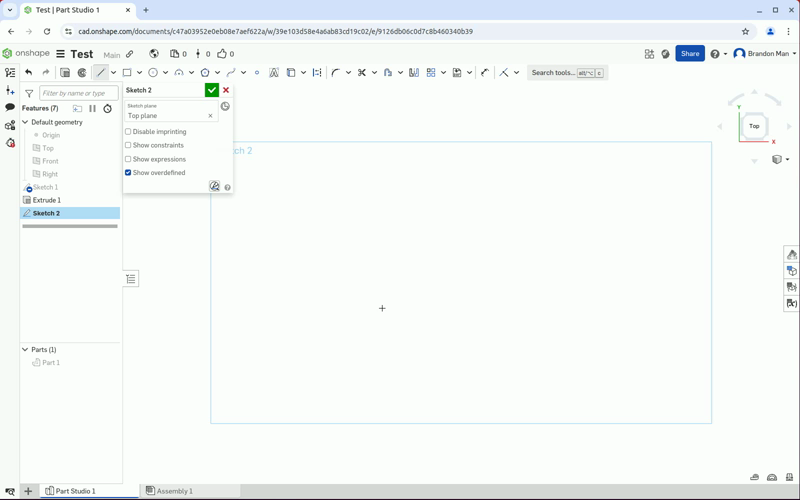
key_down(shift)
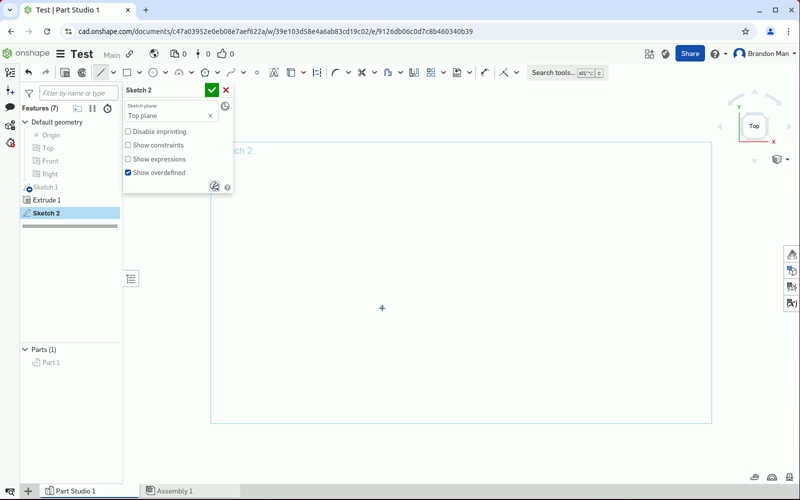
mouse_move(538, 307)
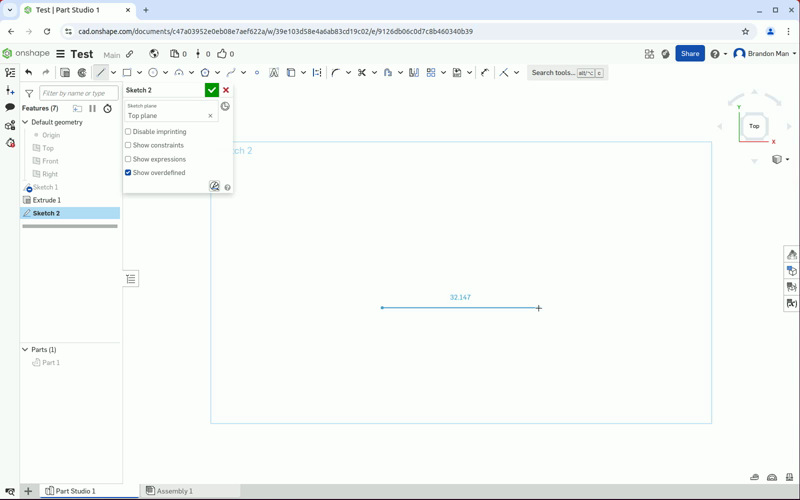
click(538, 307)
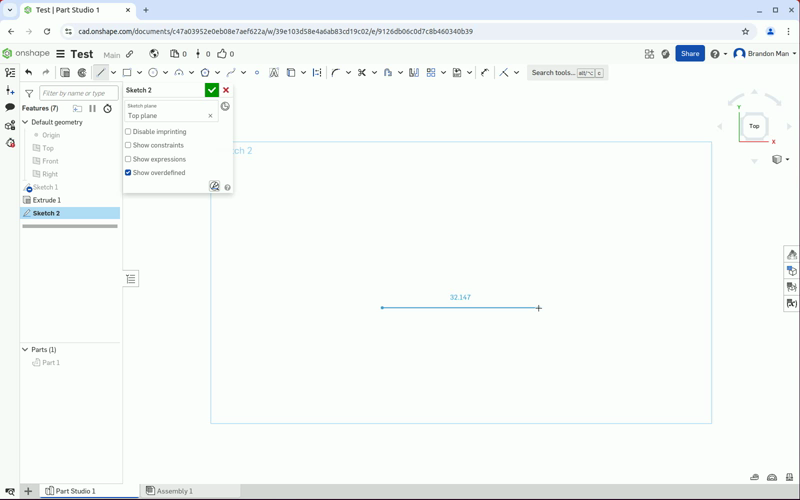
key_up(shift)
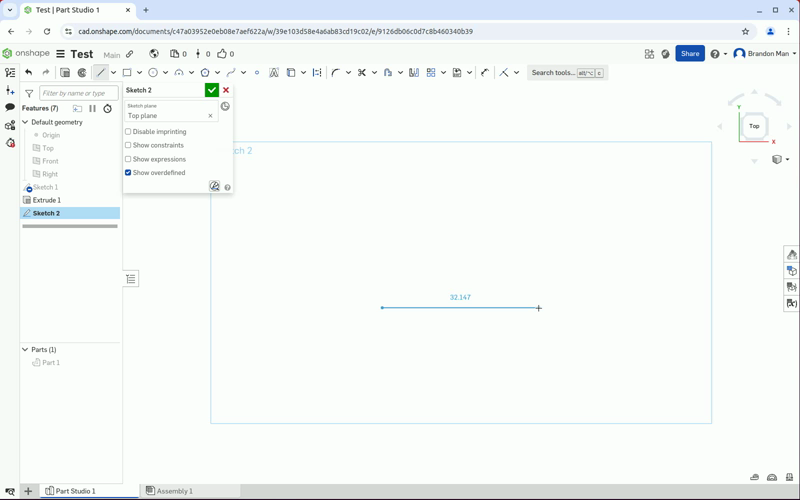
key_down(shift)
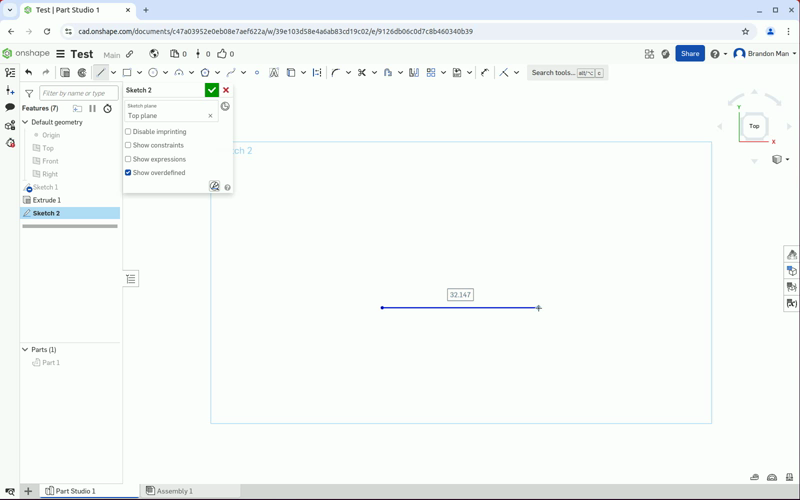
mouse_move(568, 307)
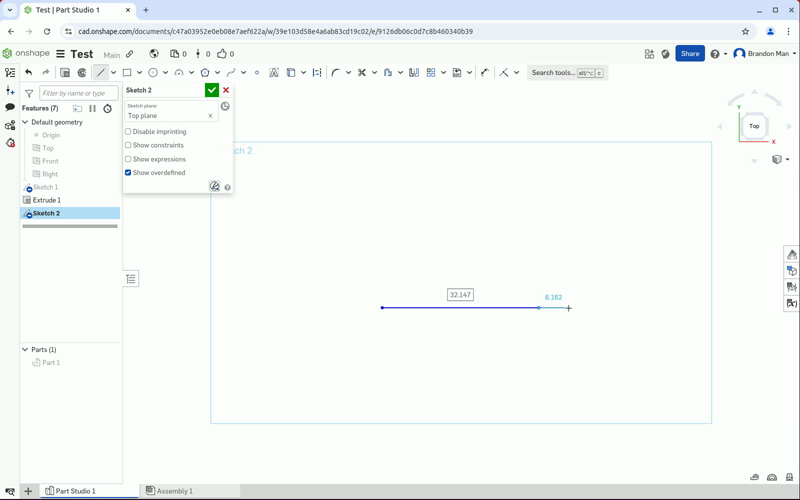
mouse_move(538, 291)
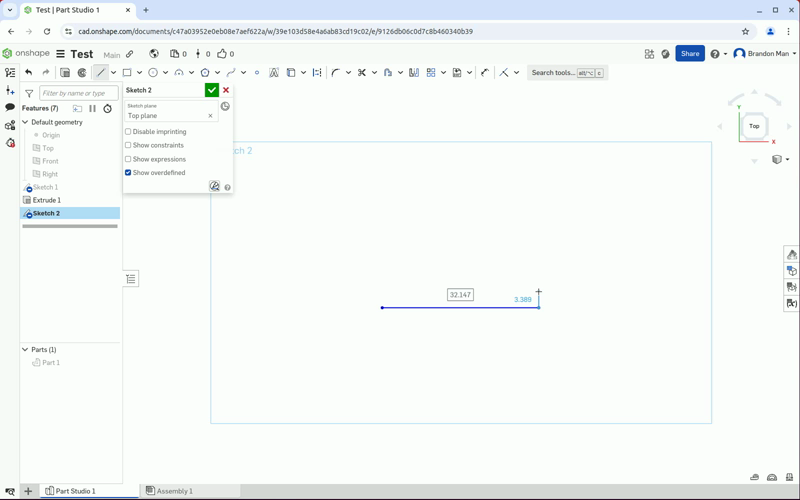
click(538, 291)
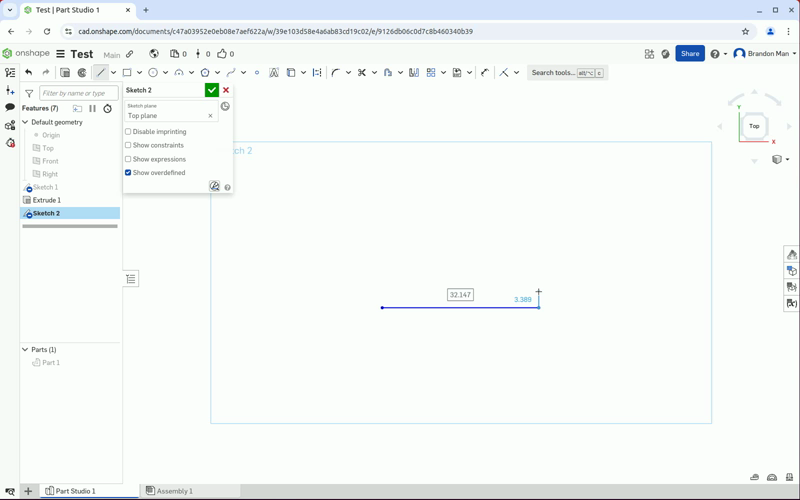
key_up(shift)
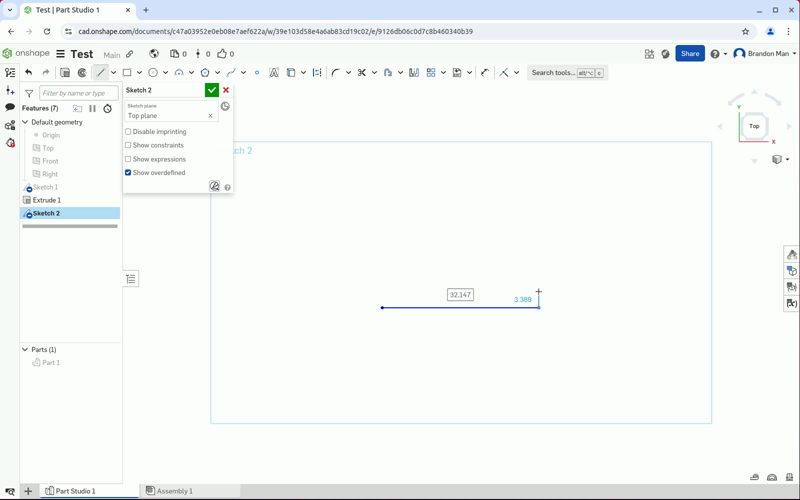
key(esc)
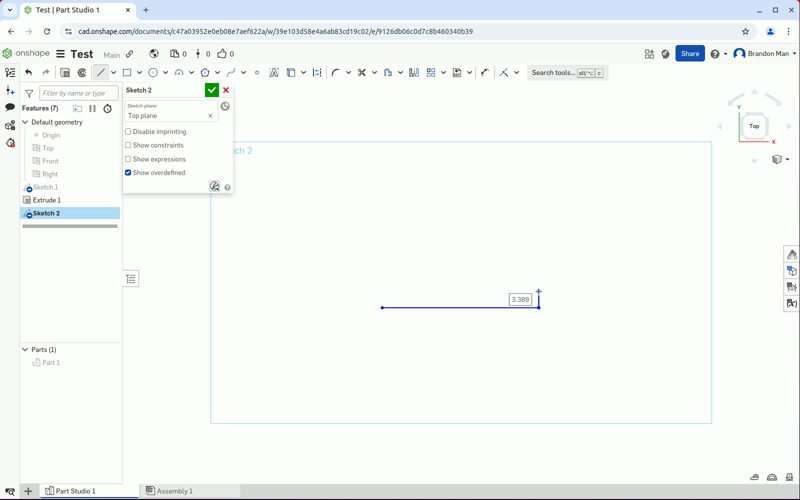
key(a)
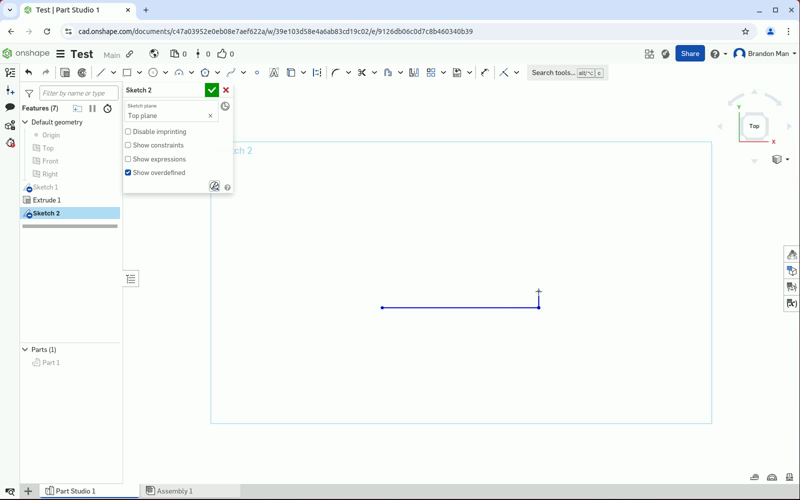
mouse_move(538, 291)
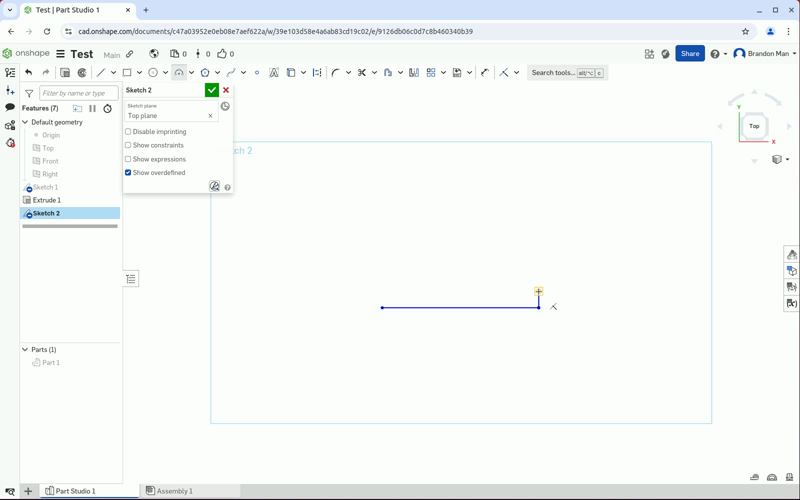
click(538, 291)
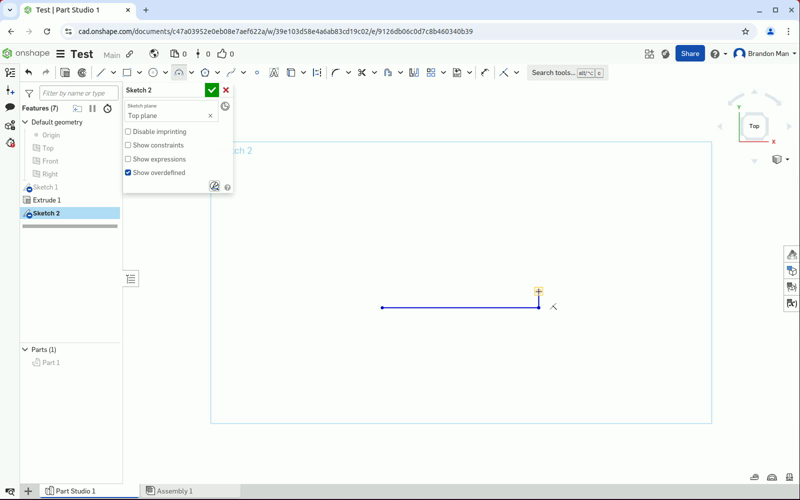
key_down(shift)
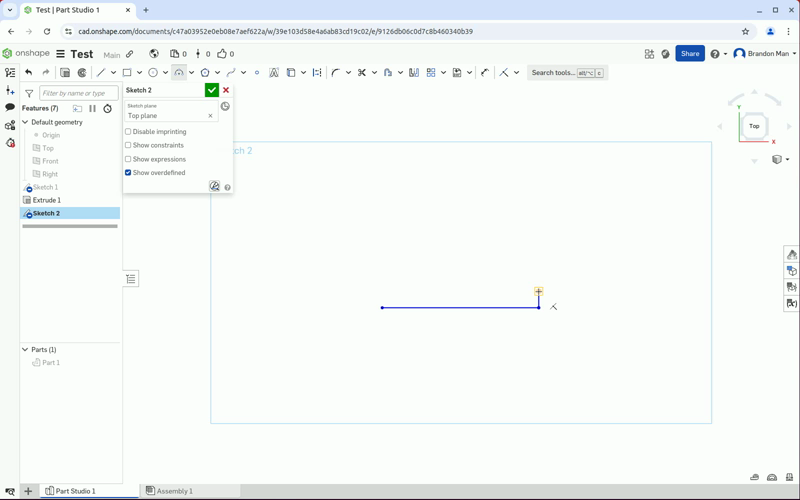
mouse_move(535, 276)
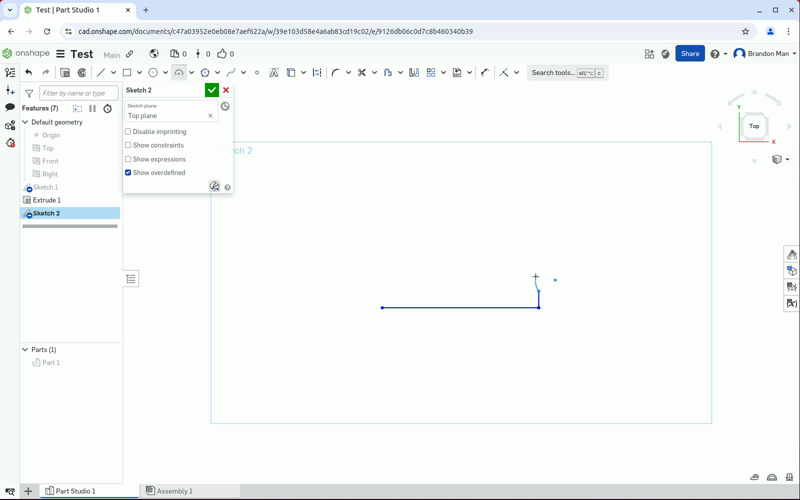
click(535, 276)
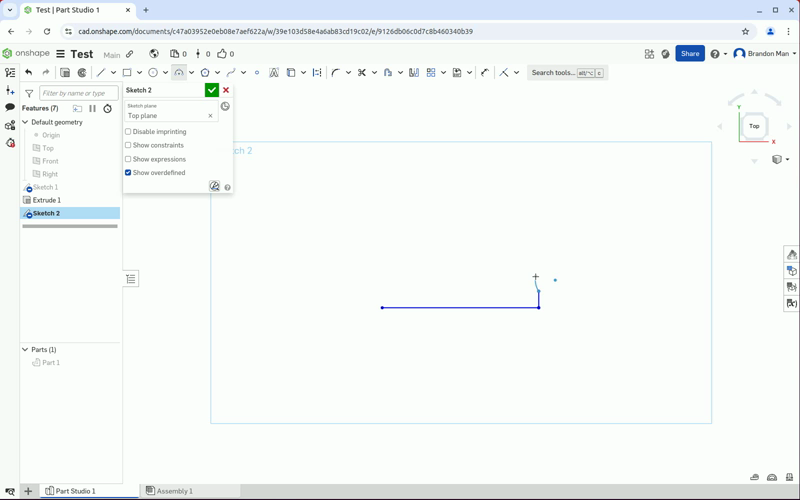
mouse_move(538, 283)
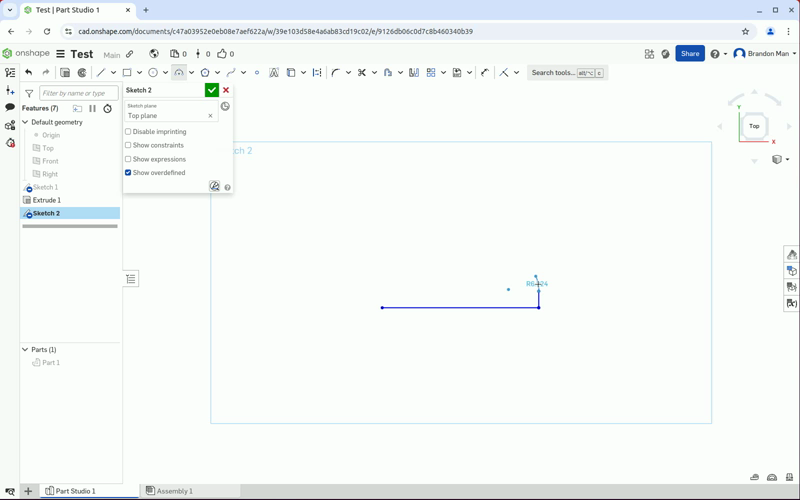
click(538, 283)
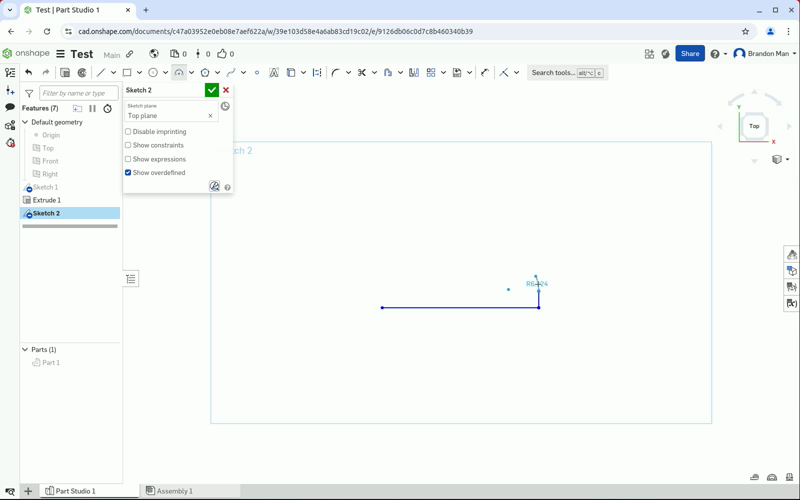
key_up(shift)
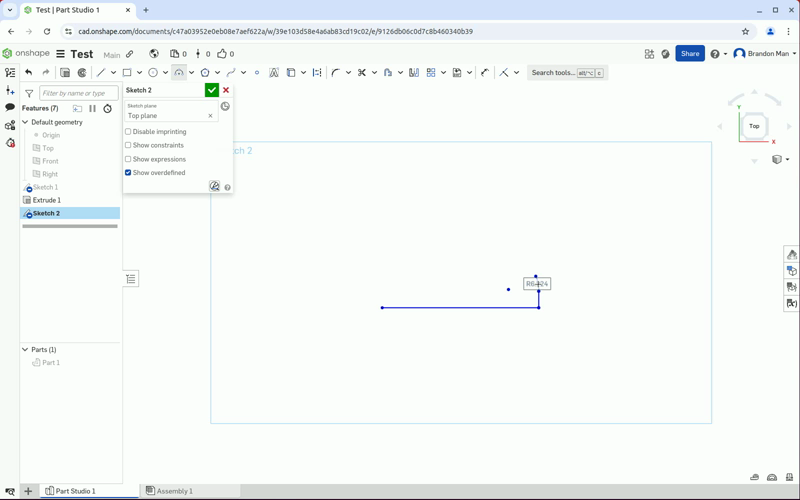
key(esc)
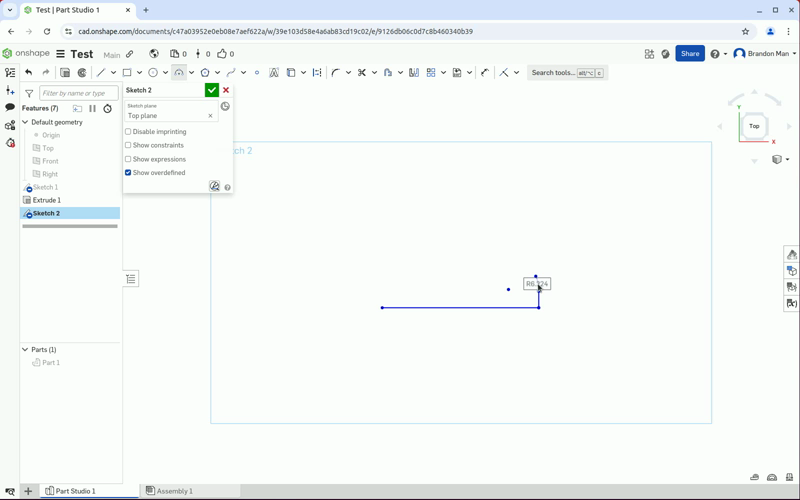
key(l)
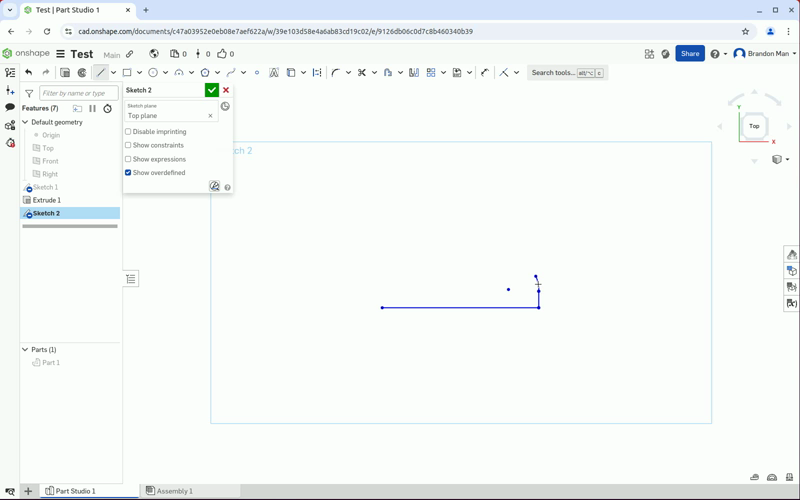
mouse_move(535, 276)
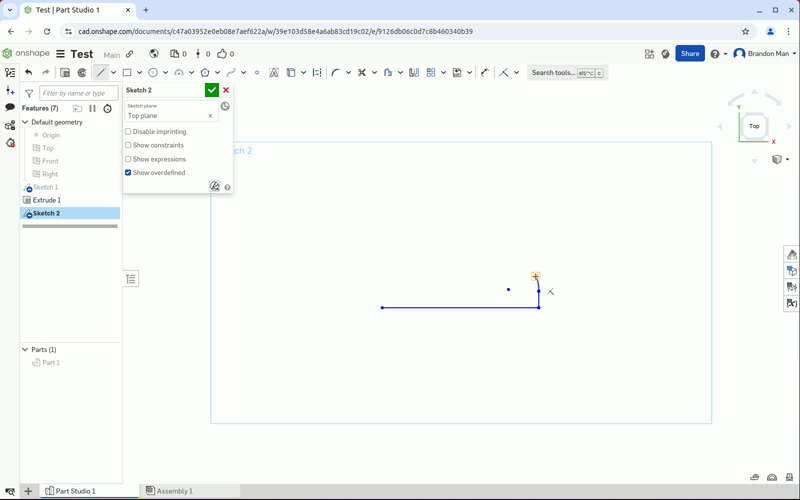
click(535, 276)
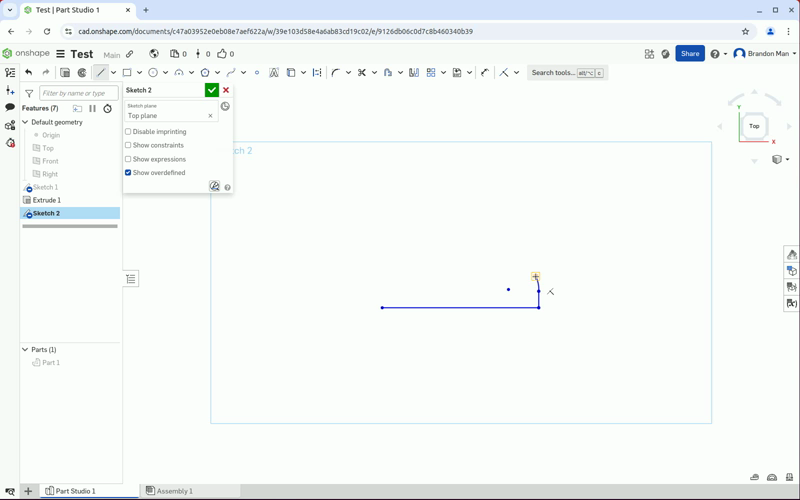
key_down(shift)
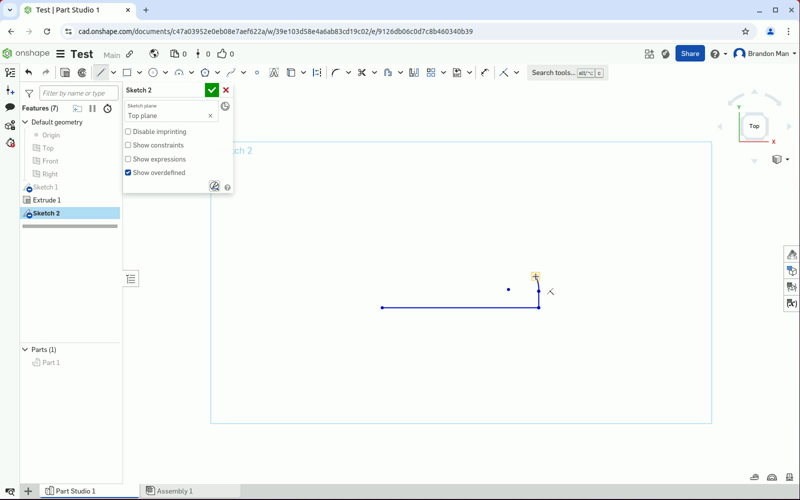
mouse_move(486, 185)
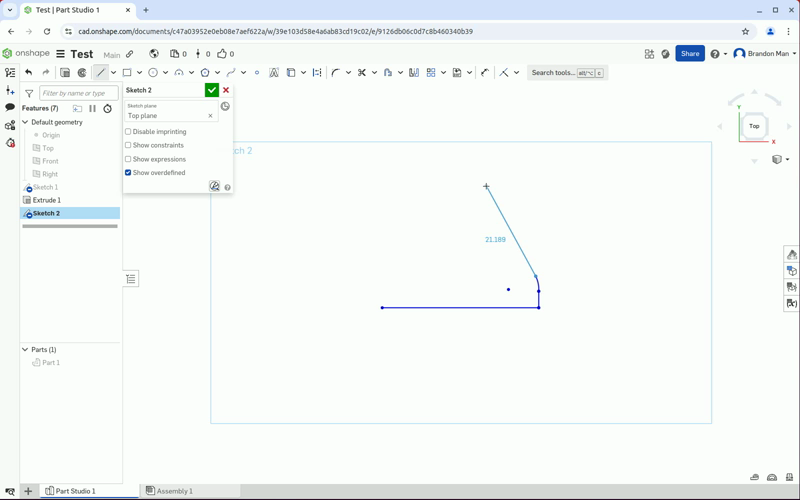
click(486, 185)
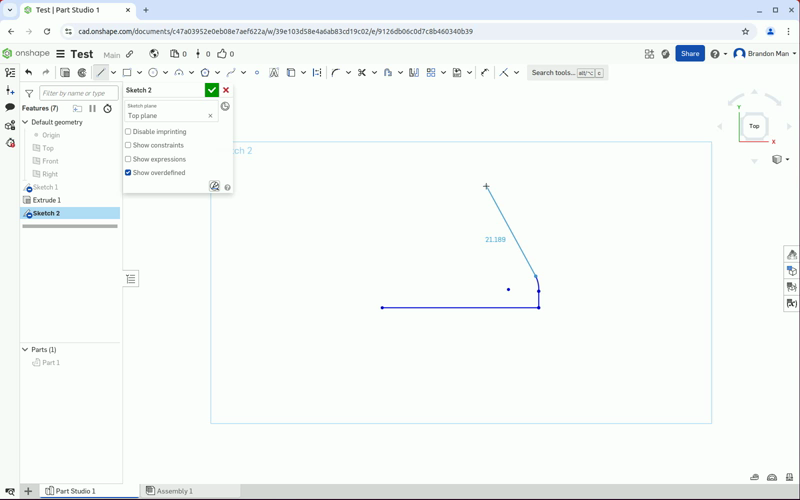
key_up(shift)
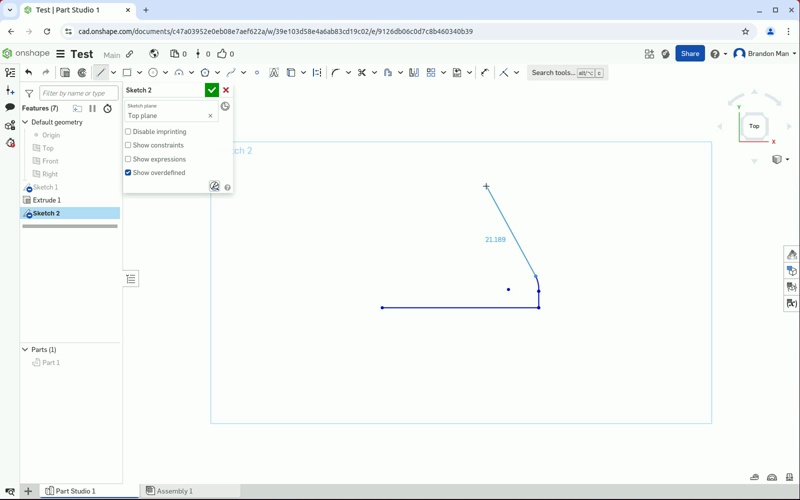
key(esc)
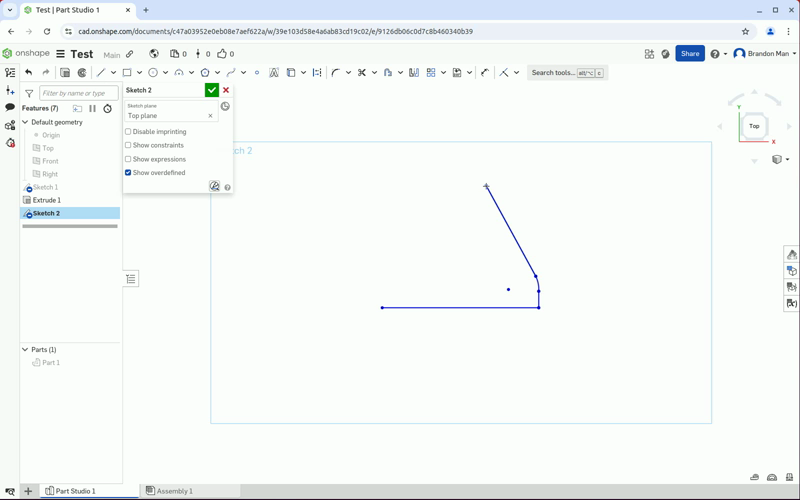
key(a)
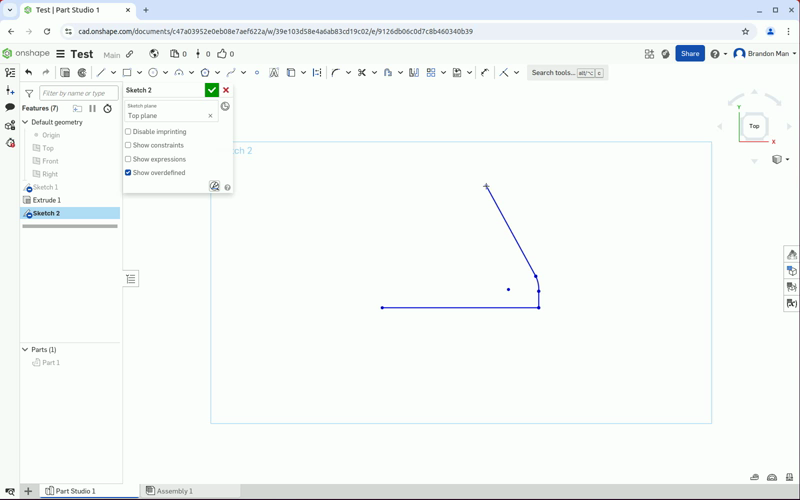
mouse_move(486, 185)
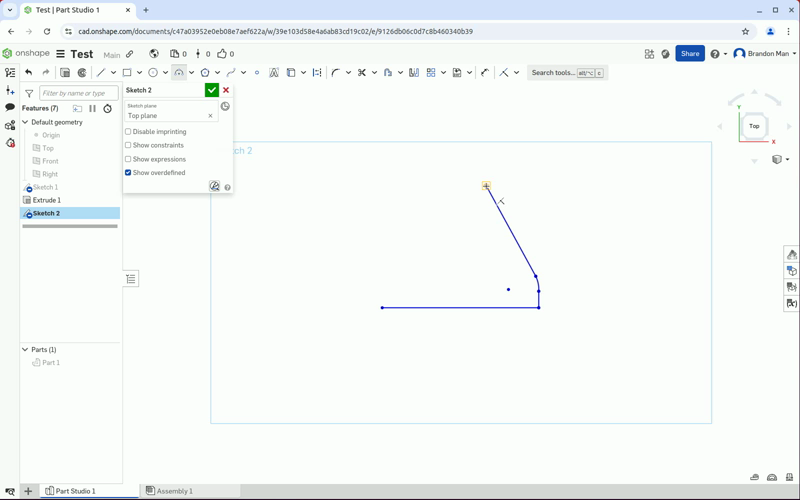
click(486, 185)
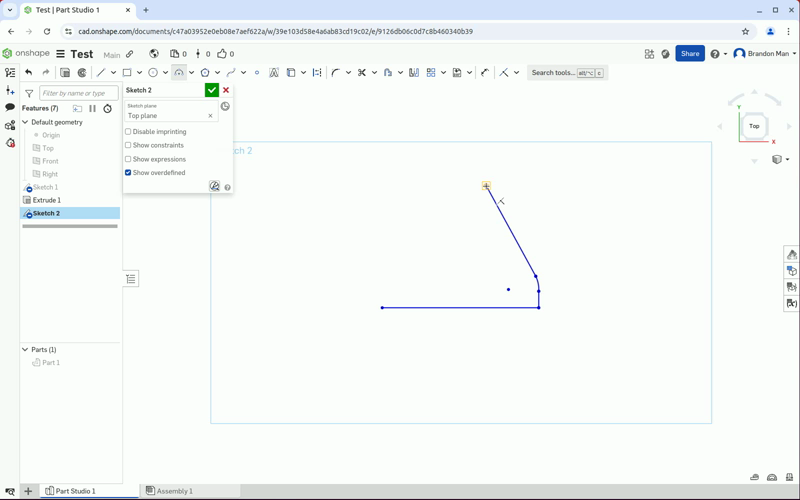
key_down(shift)
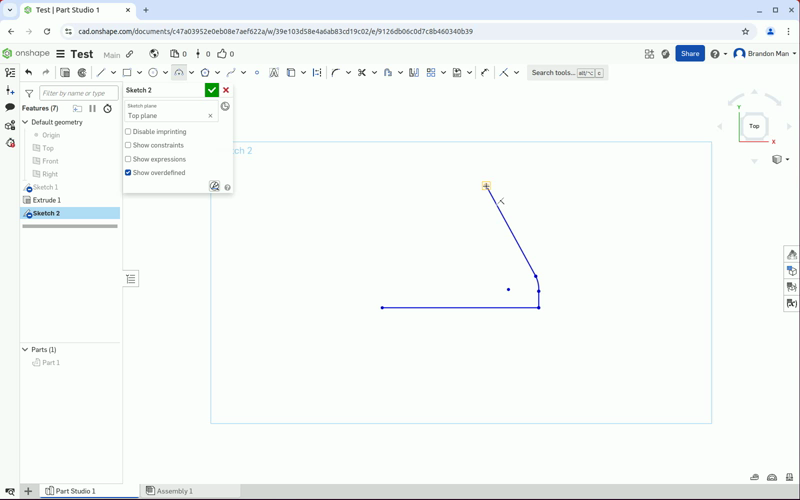
mouse_move(434, 185)
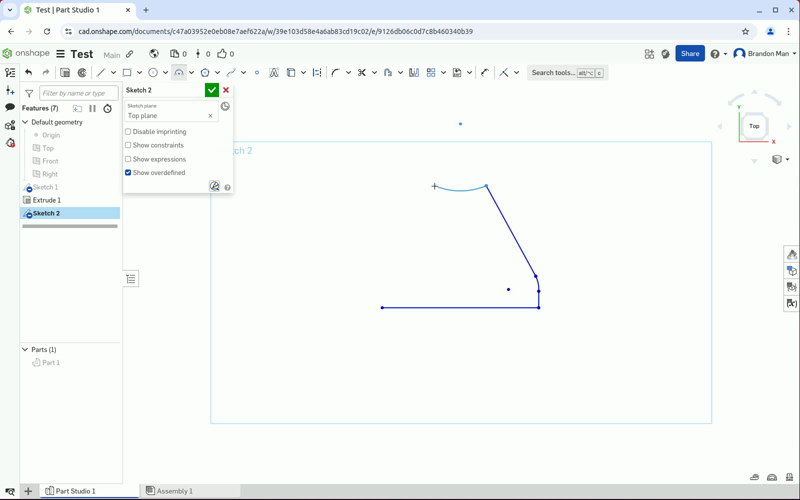
click(434, 185)
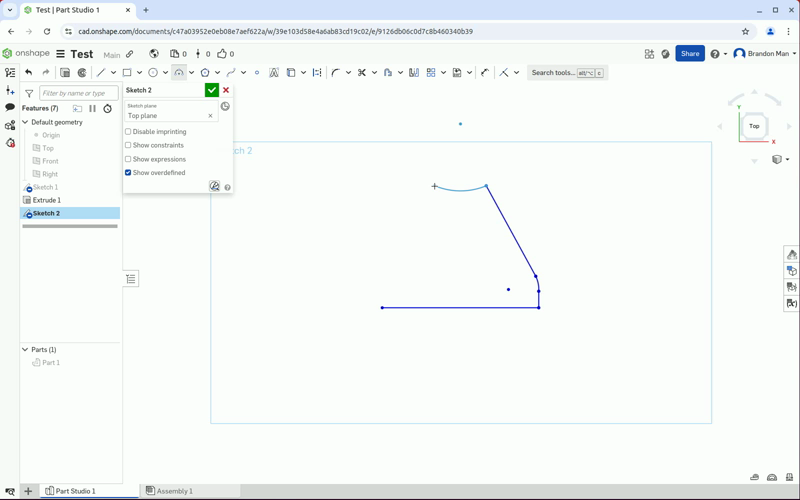
mouse_move(460, 170)
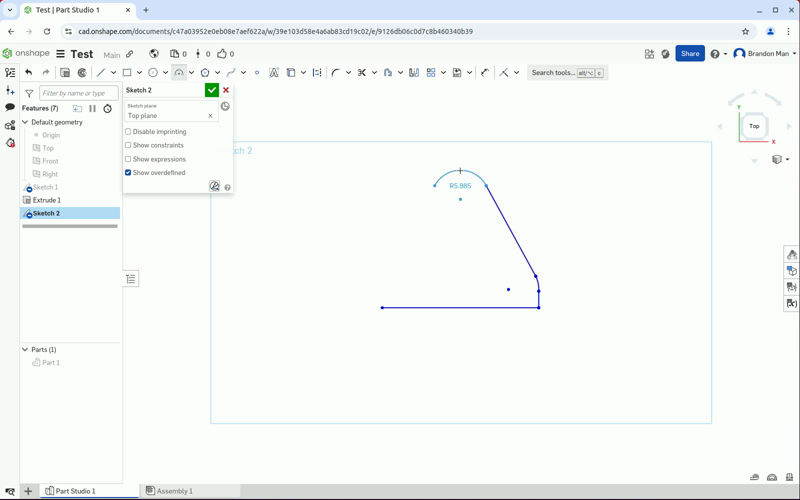
click(460, 170)
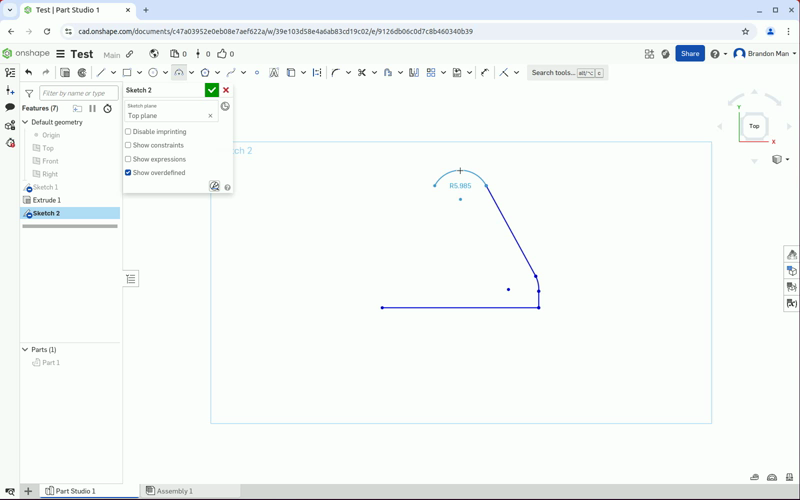
key_up(shift)
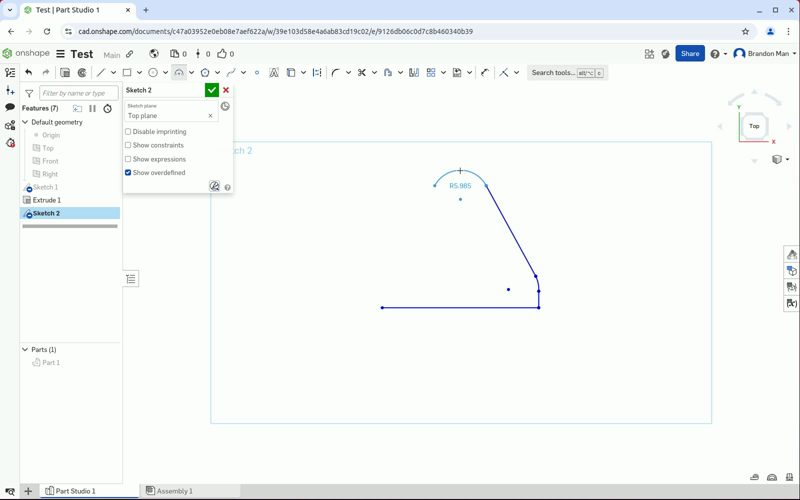
key(esc)
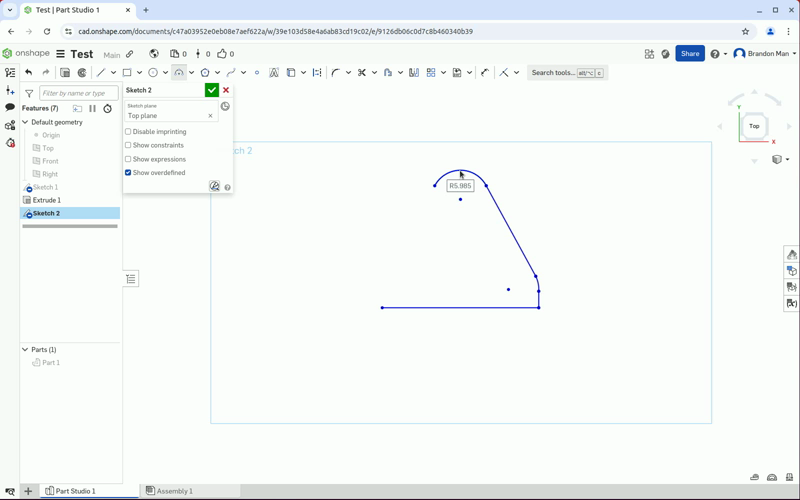
key(l)
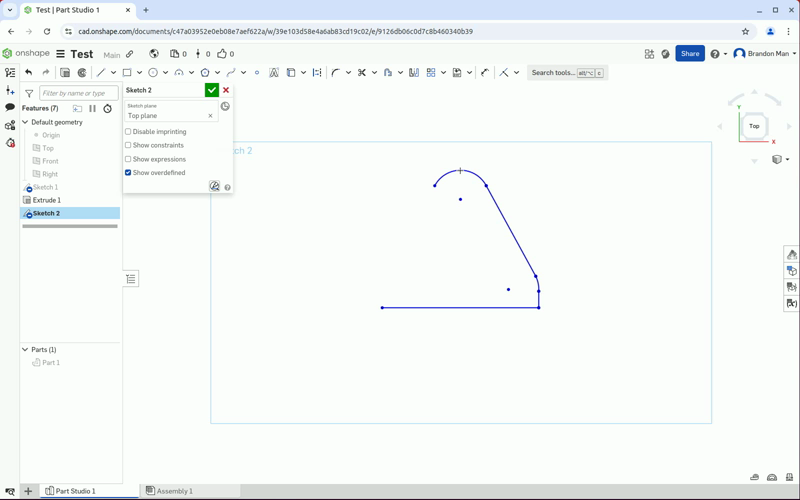
mouse_move(434, 185)
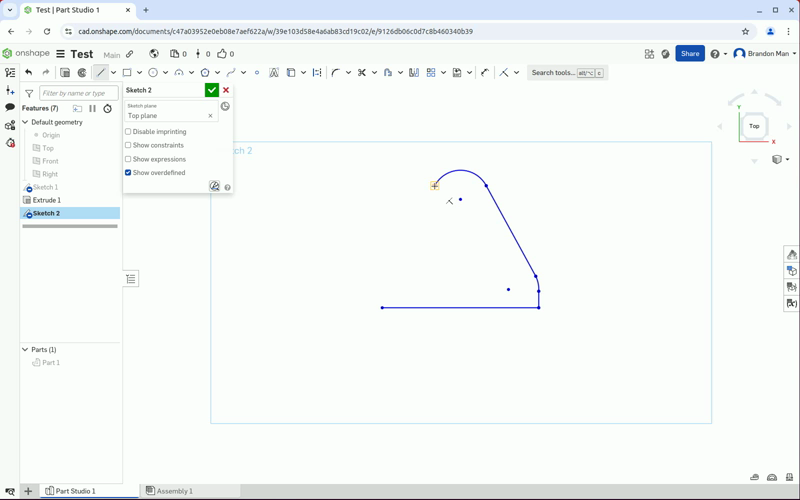
click(434, 185)
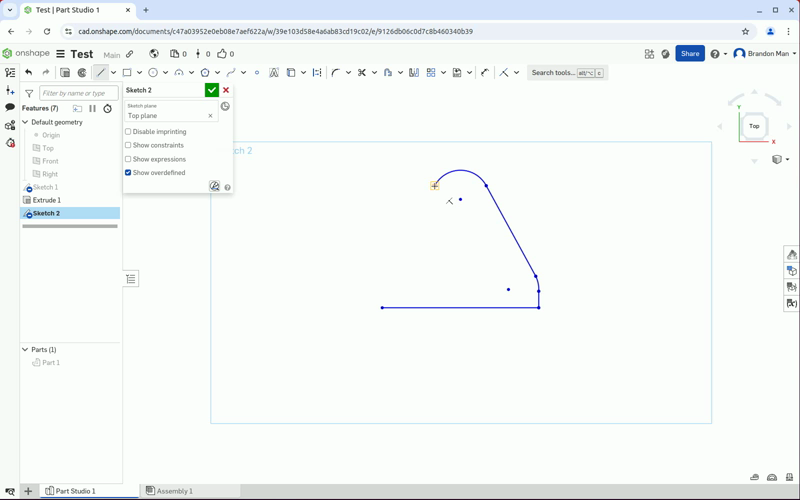
key_down(shift)
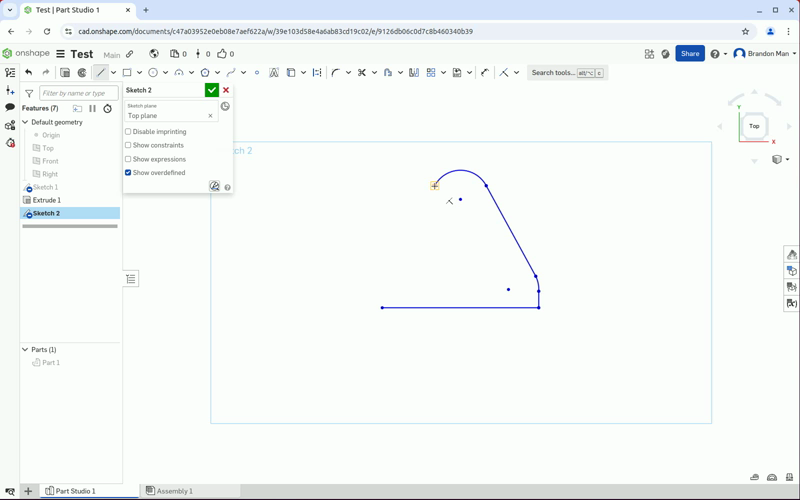
mouse_move(385, 276)
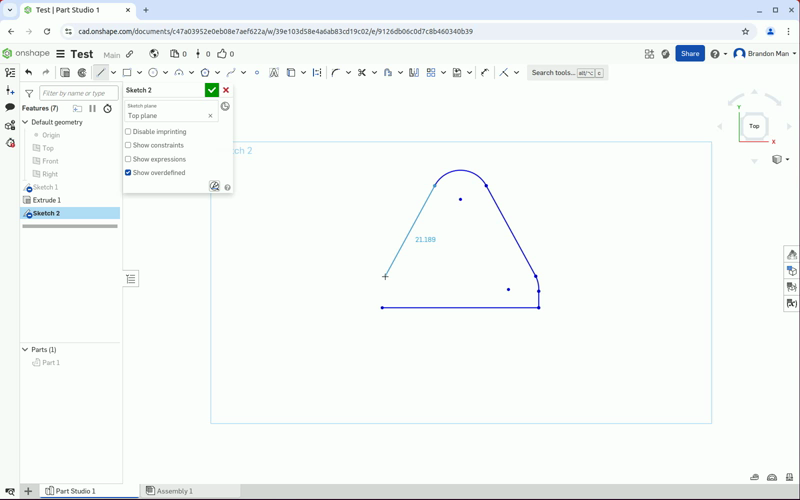
click(385, 276)
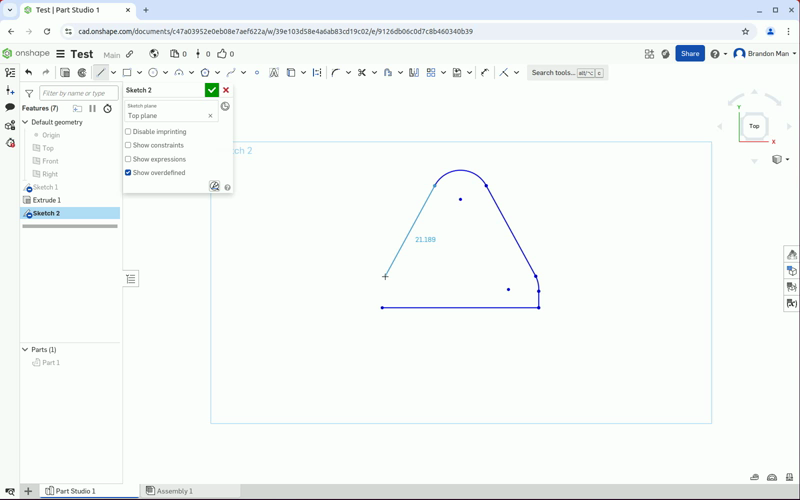
key_up(shift)
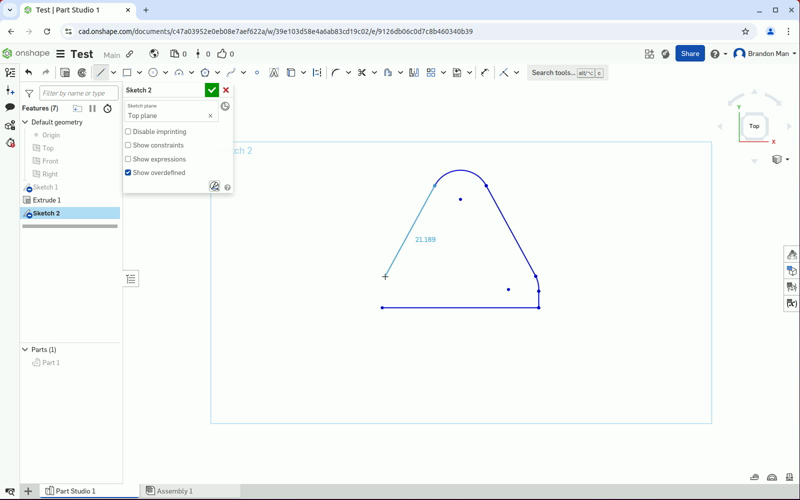
key(esc)
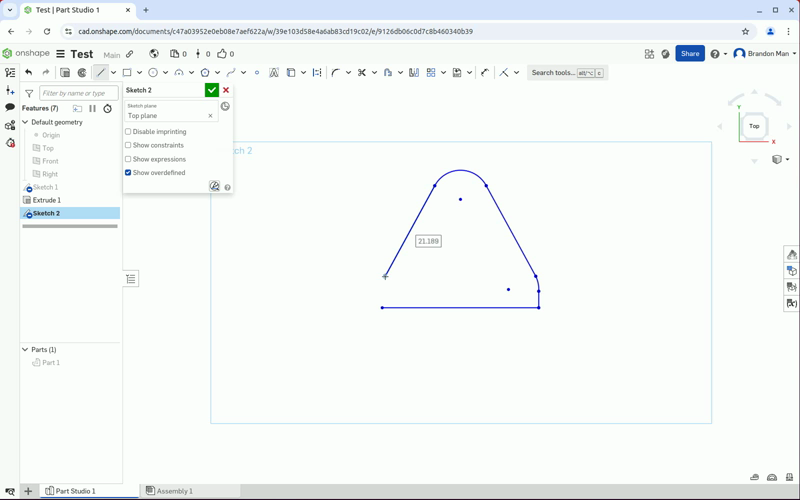
key(a)
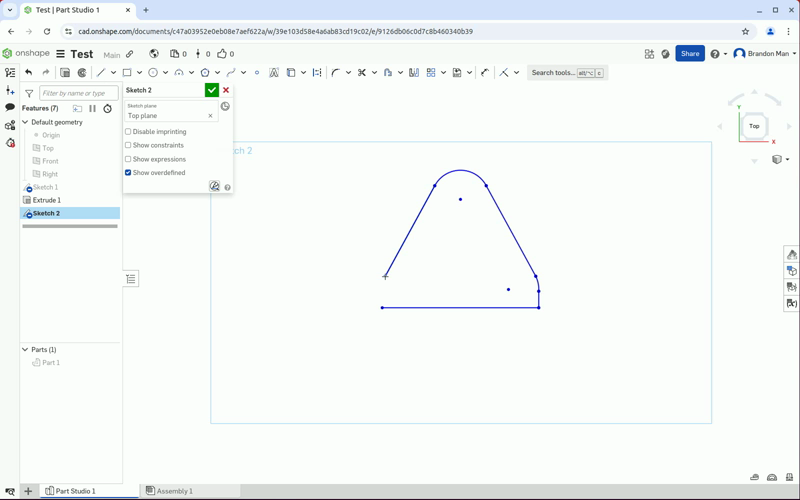
mouse_move(385, 276)
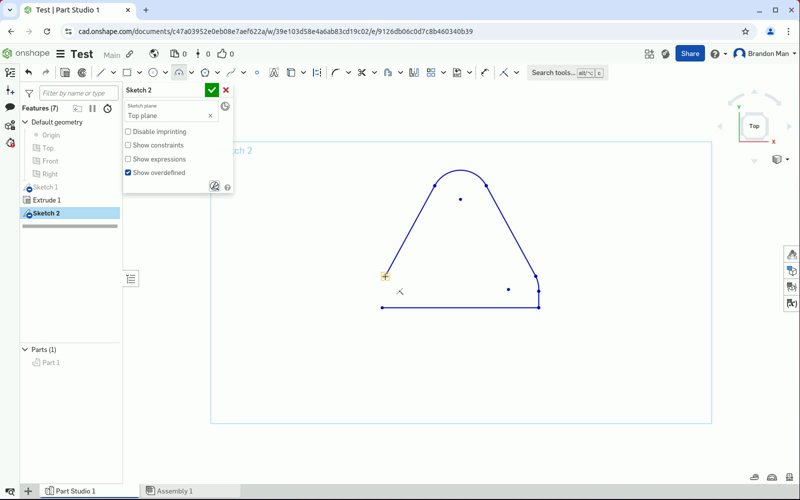
click(385, 276)
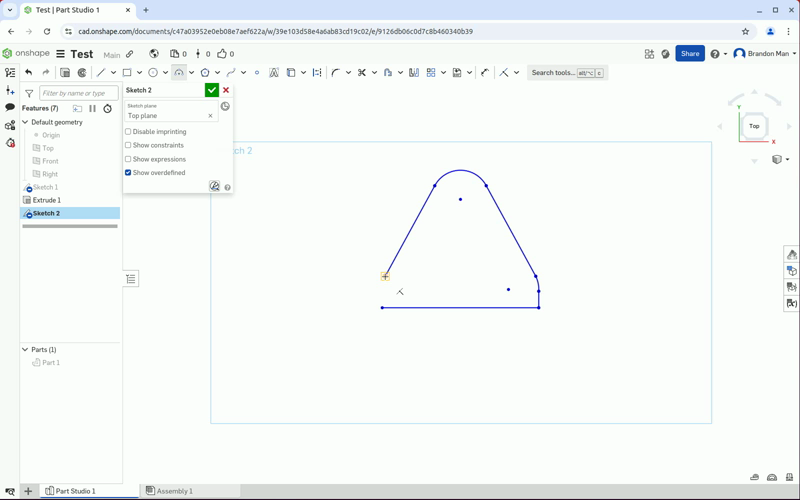
key_down(shift)
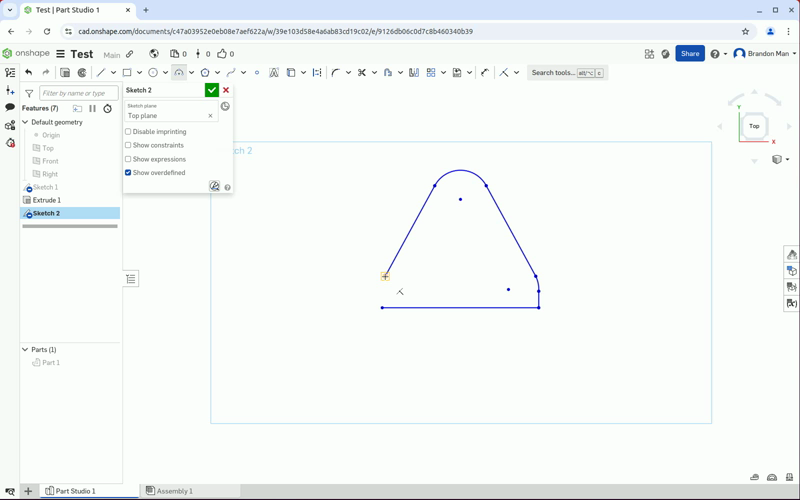
mouse_move(382, 291)
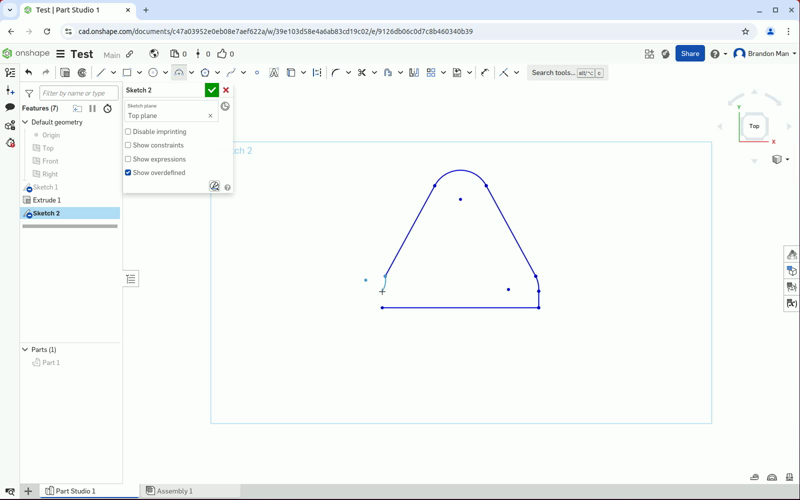
click(382, 291)
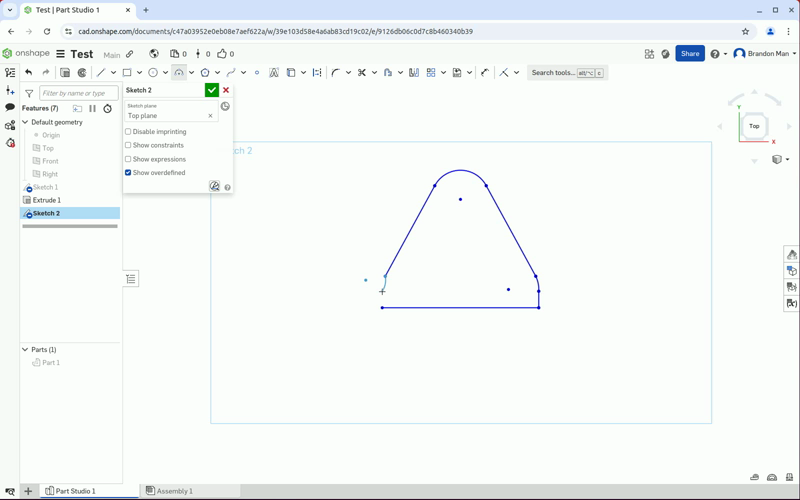
mouse_move(383, 283)
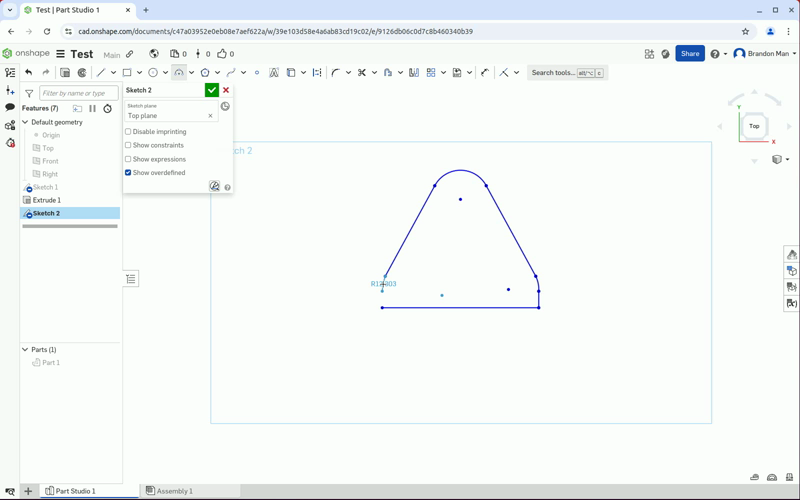
click(383, 283)
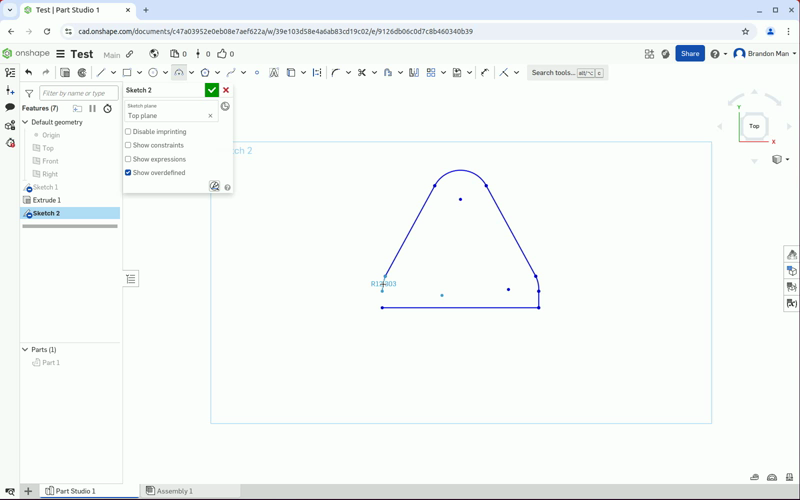
key_up(shift)
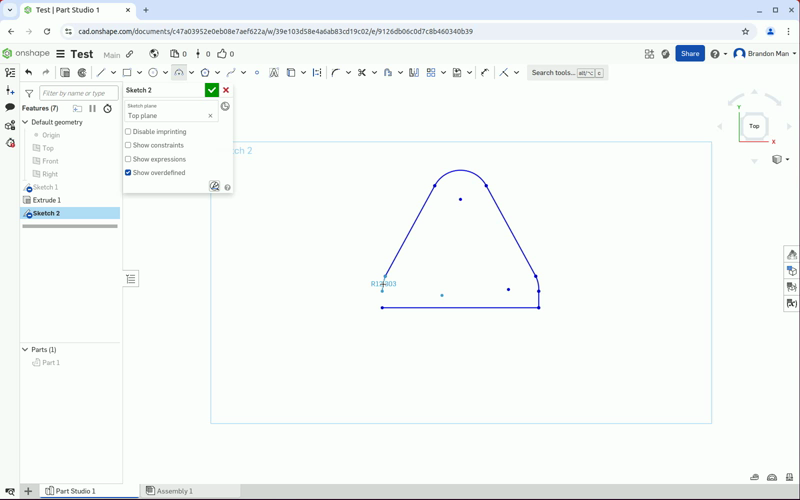
key(esc)
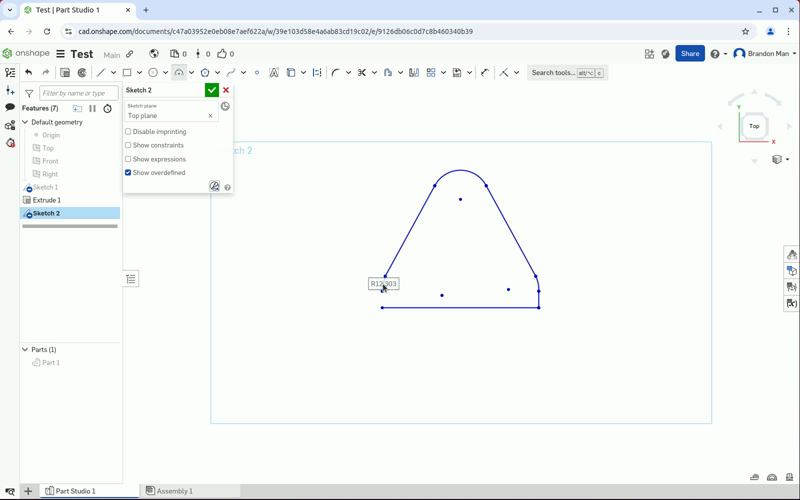
key(l)
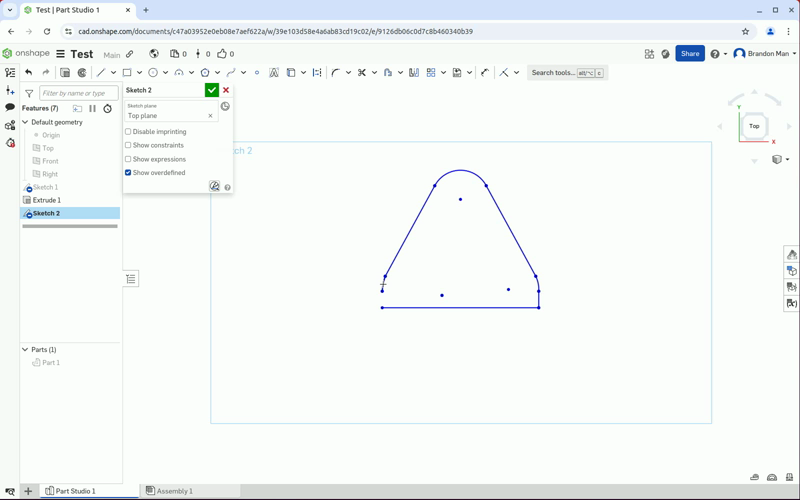
mouse_move(382, 291)
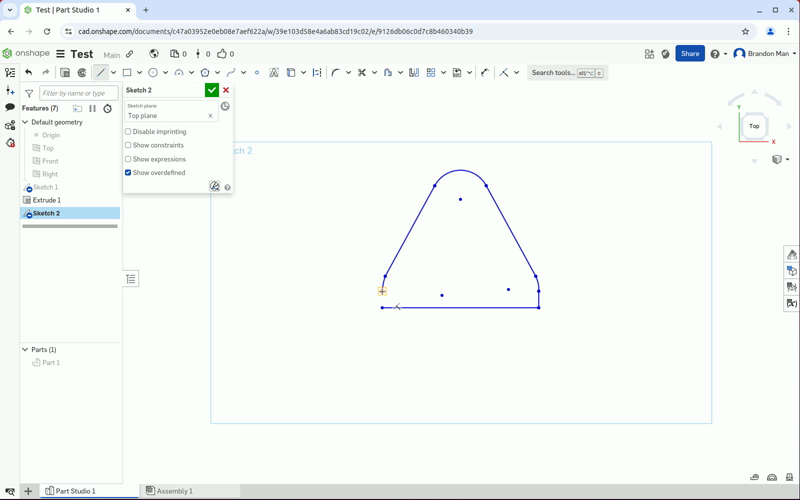
click(382, 291)
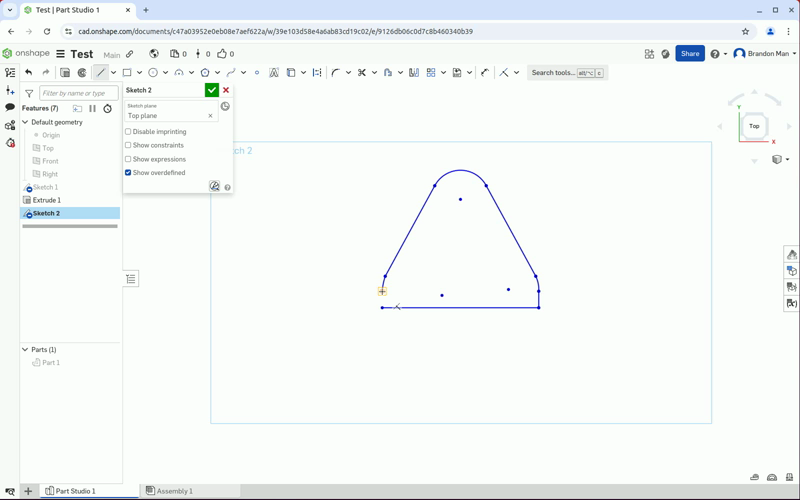
mouse_move(412, 291)
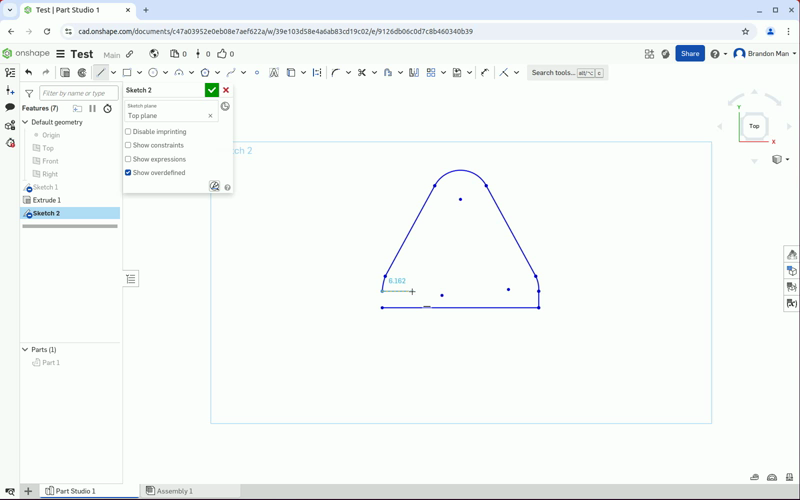
key_down(shift)
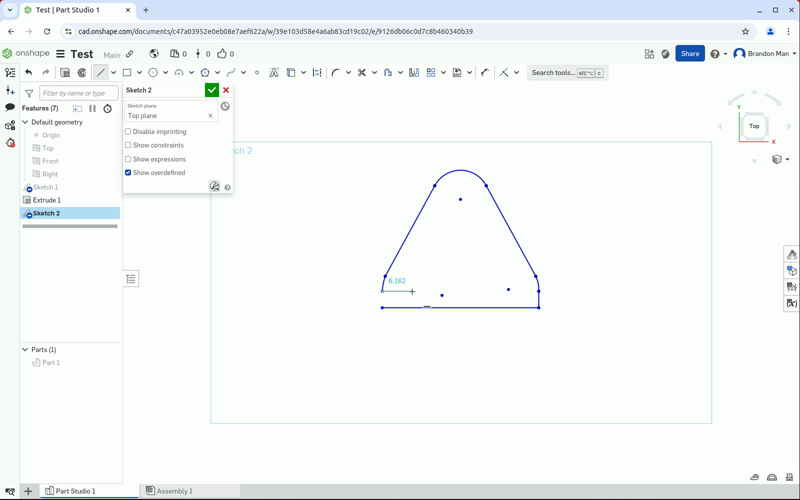
mouse_move(382, 307)
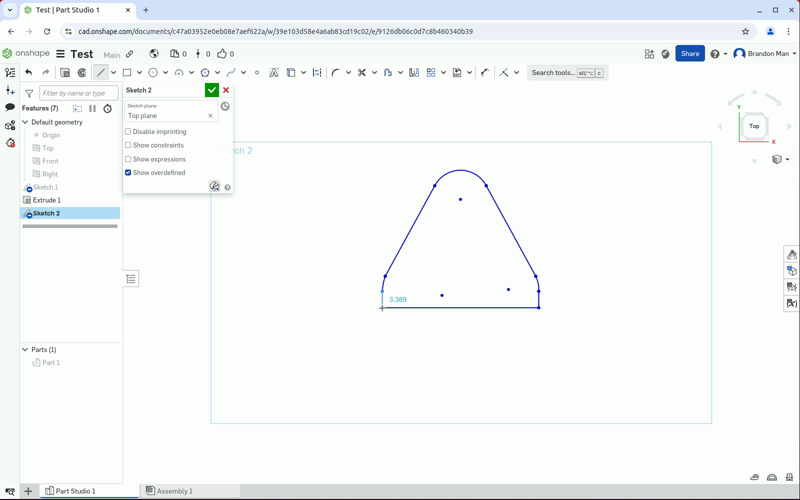
key_up(shift)
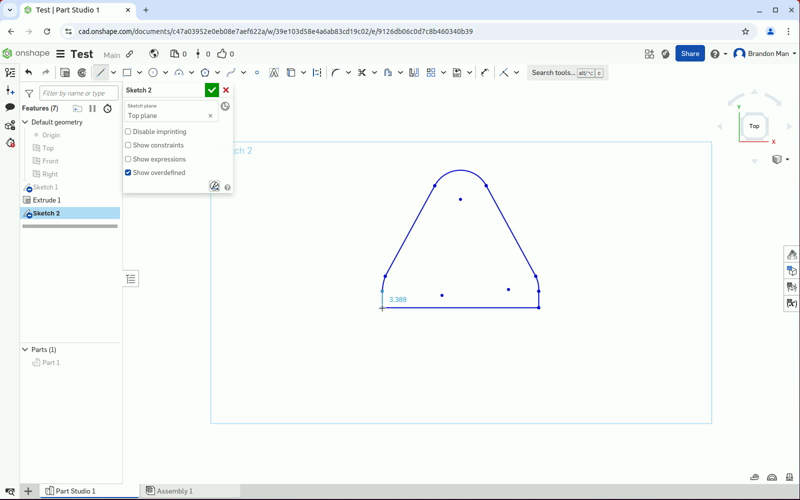
click(382, 307)
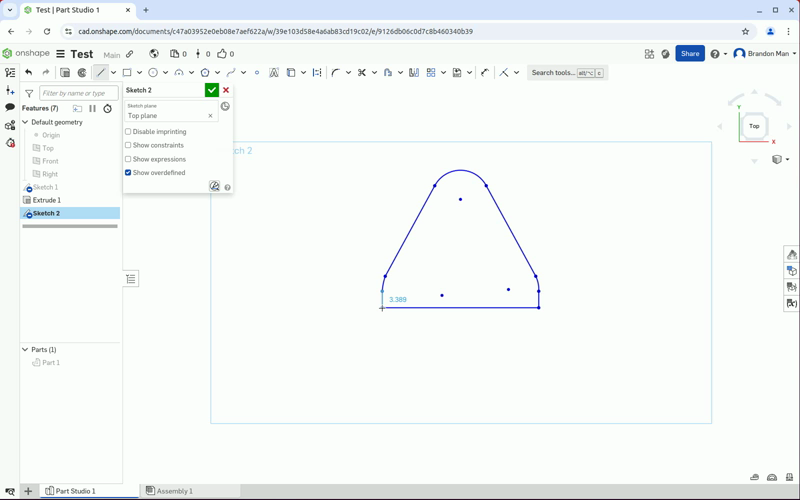
key(esc)
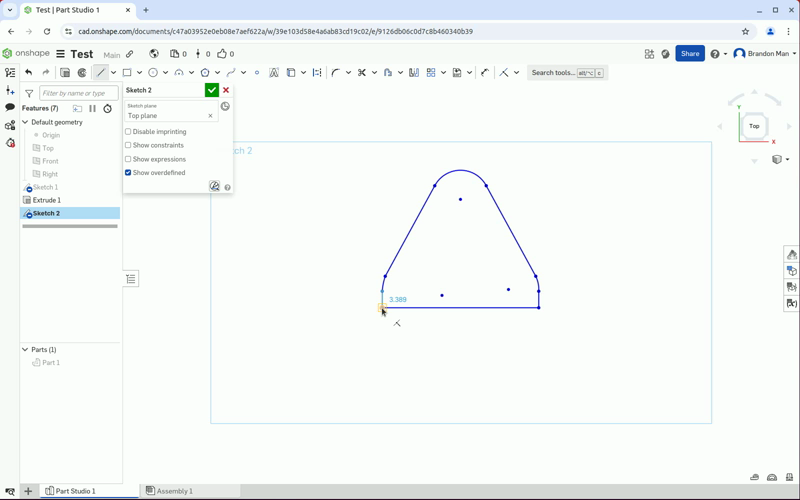
key(c)
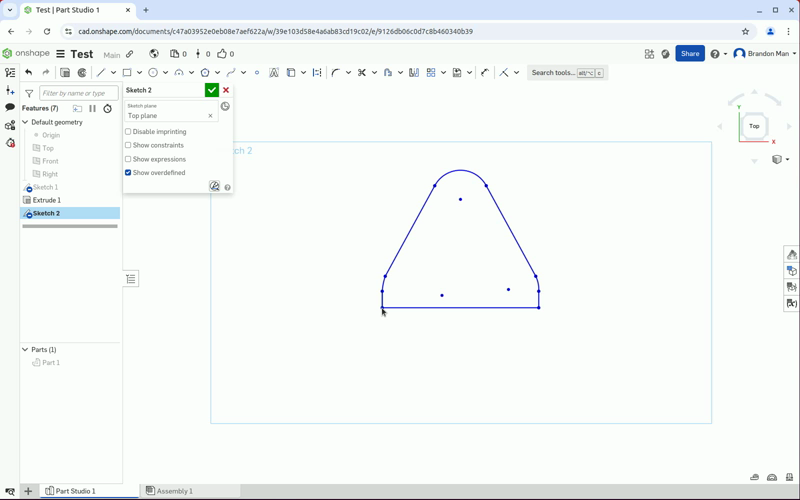
key_down(shift)
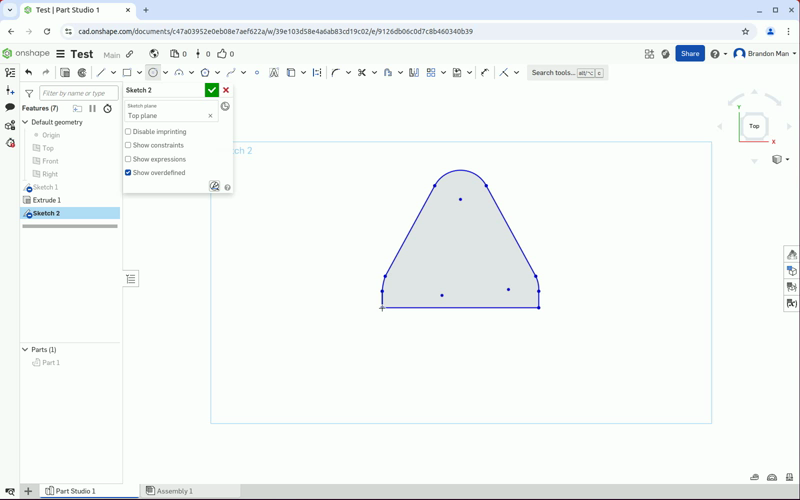
mouse_move(461, 282)
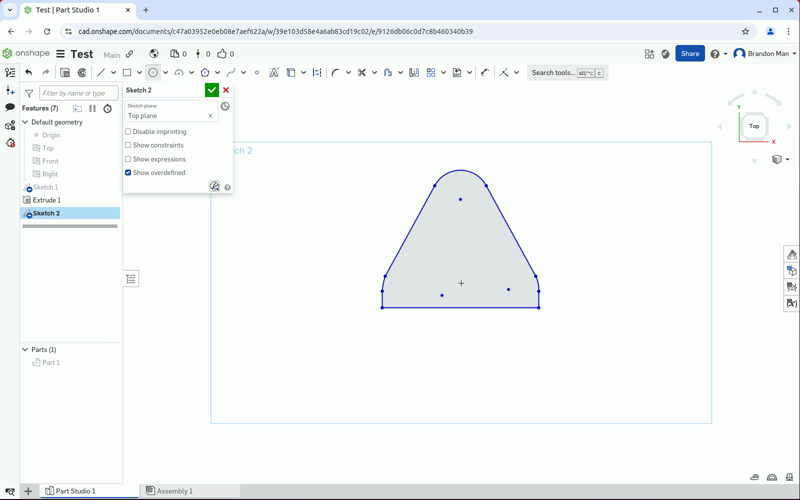
click(461, 282)
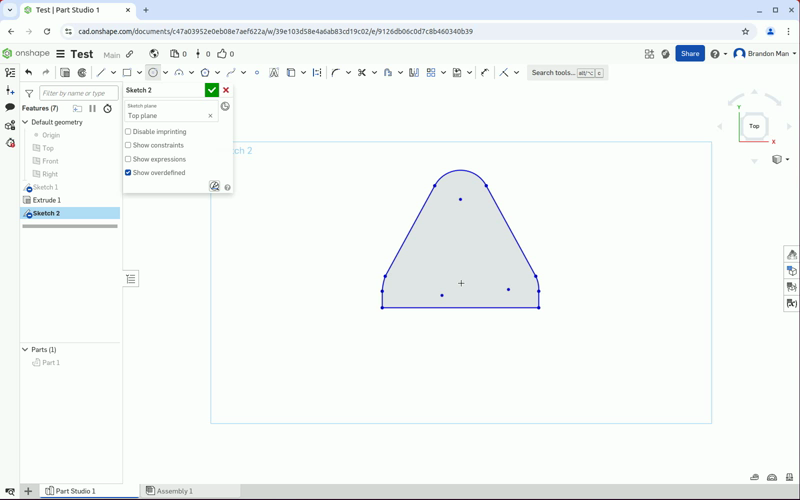
key_up(shift)
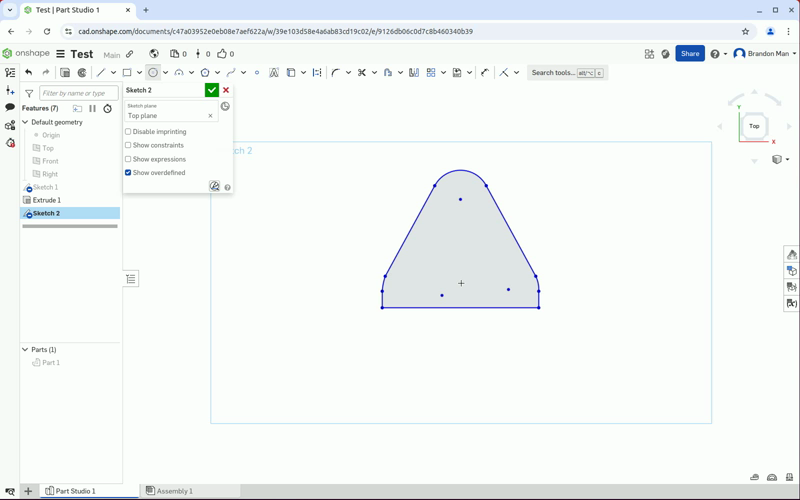
mouse_move(479, 282)
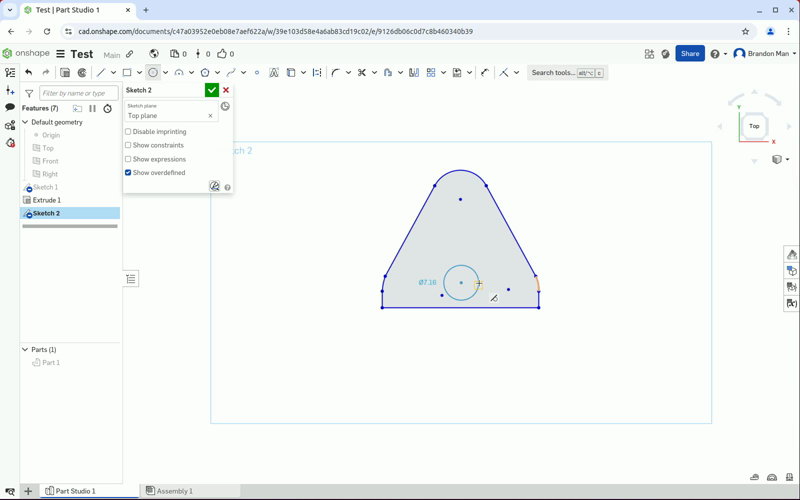
click(479, 282)
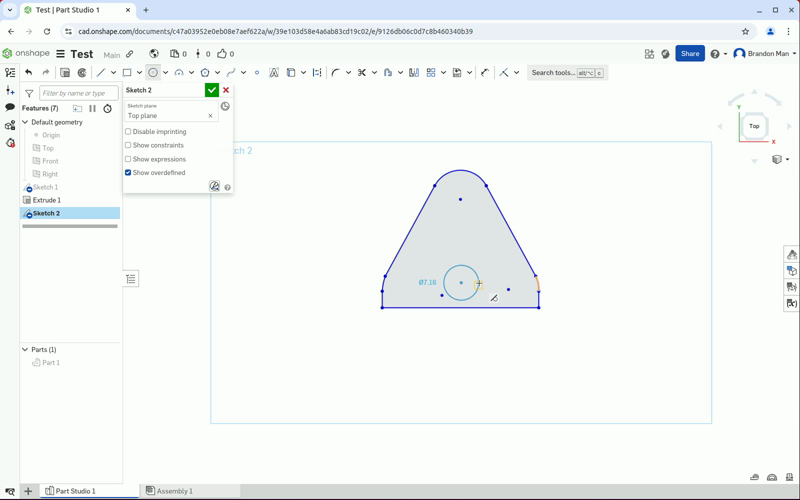
key(esc)
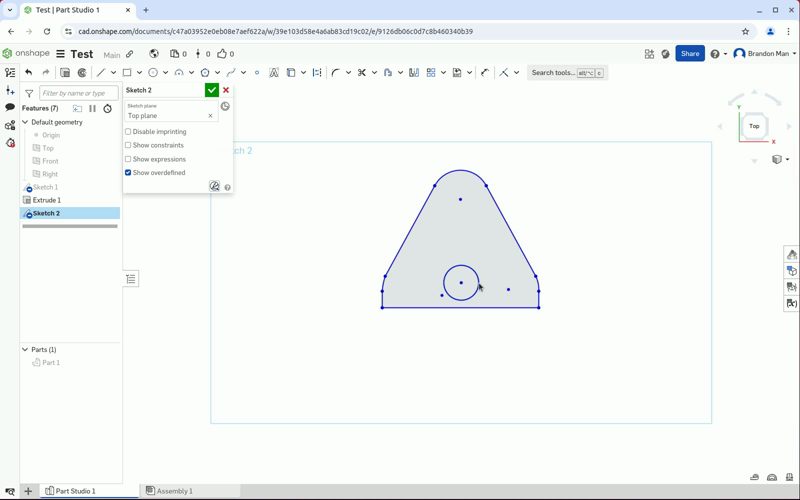
key(c)
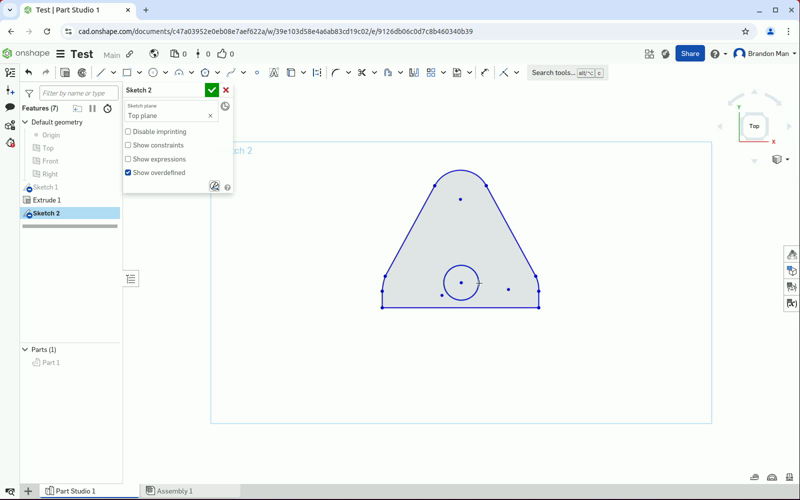
key_down(shift)
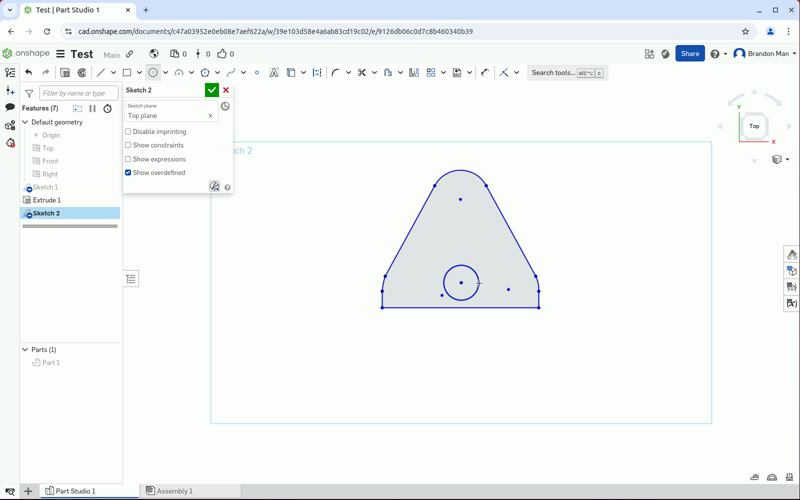
mouse_move(461, 200)
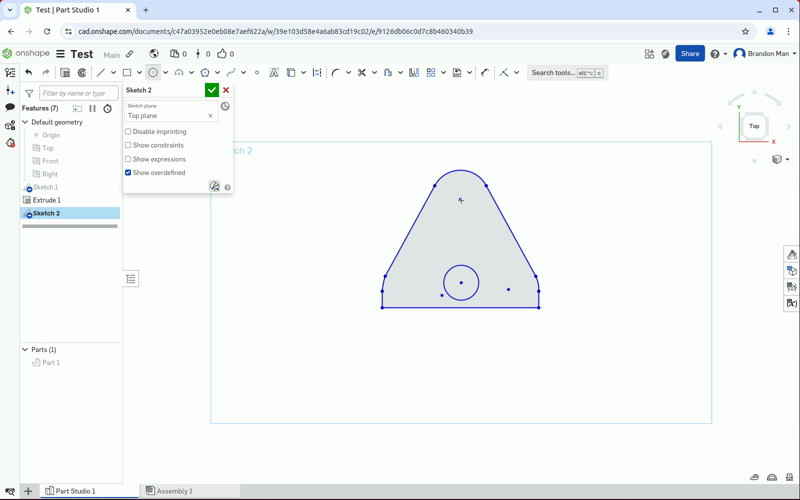
scroll(6)
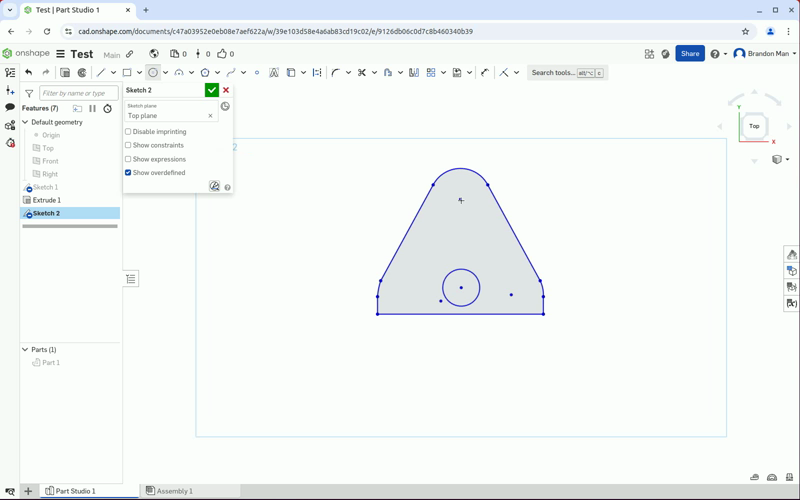
scroll(6)
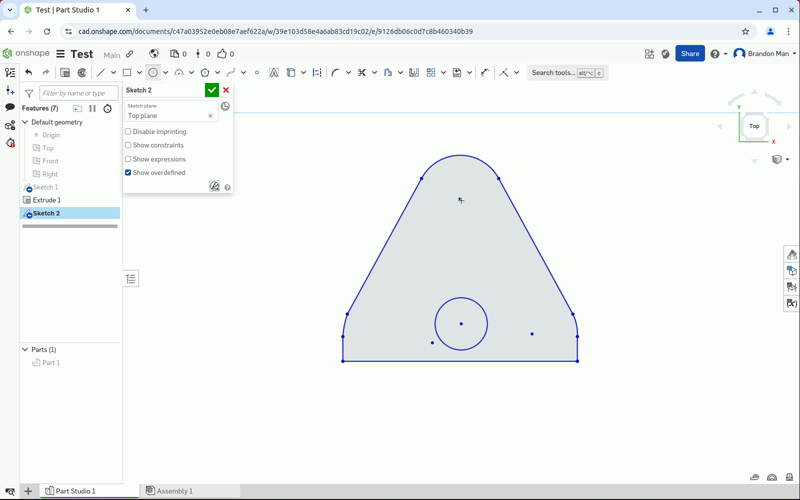
scroll(6)
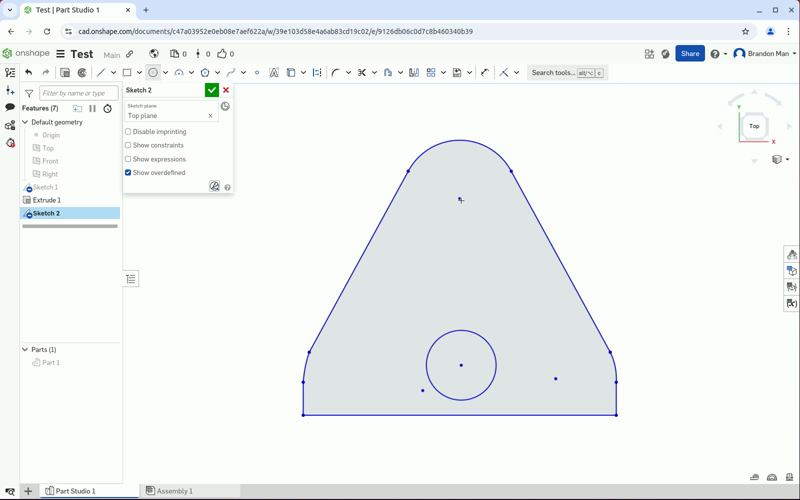
scroll(6)
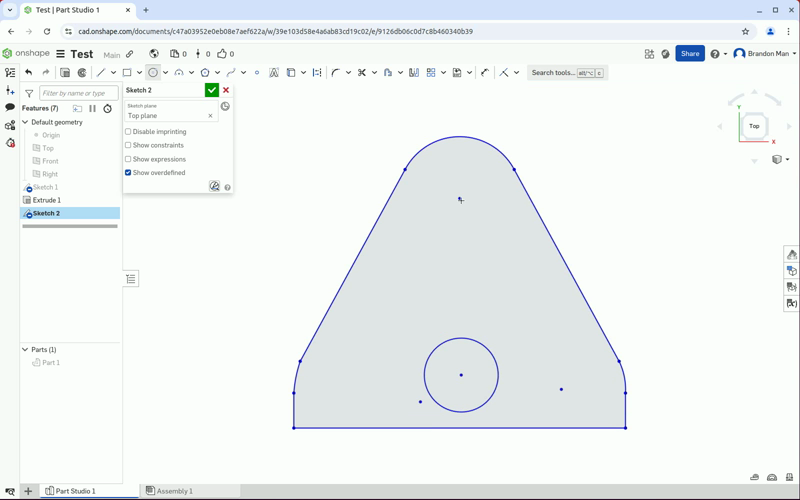
scroll(6)
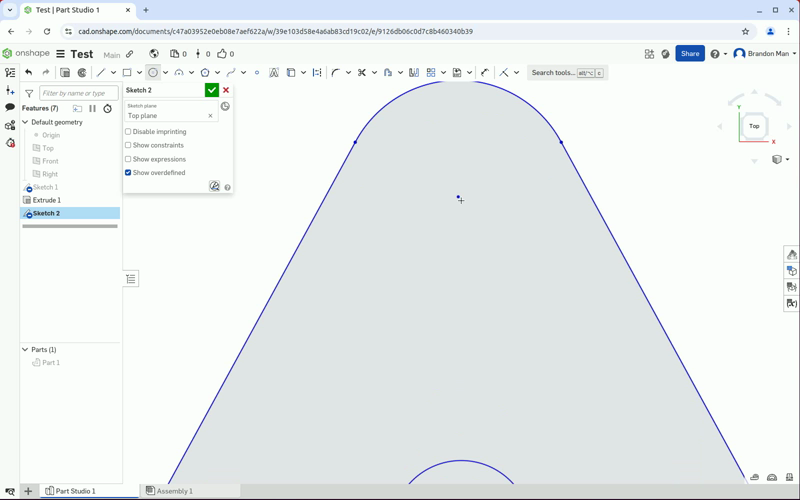
scroll(6)
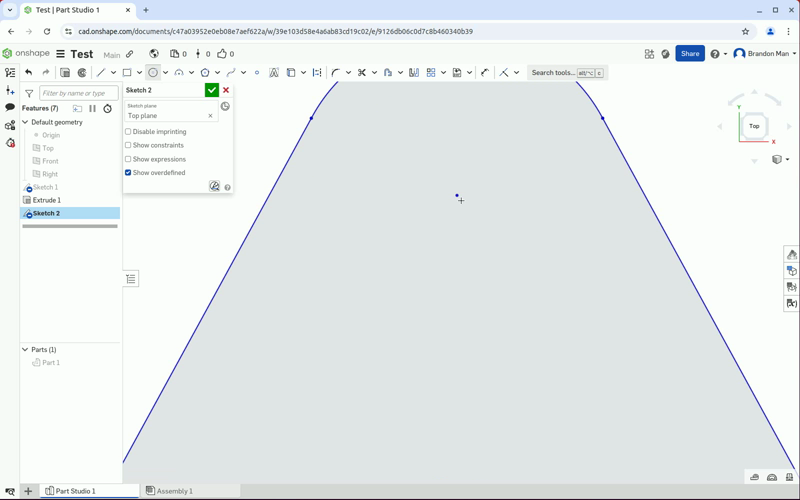
scroll(6)
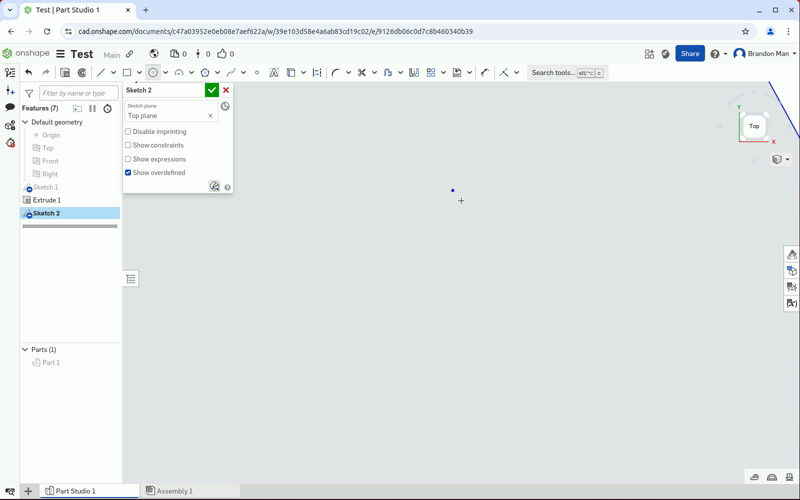
click(461, 200)
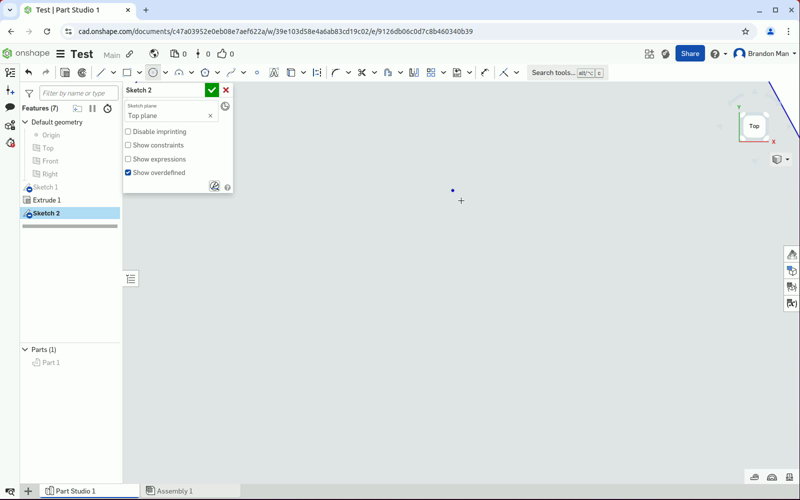
scroll(-6)
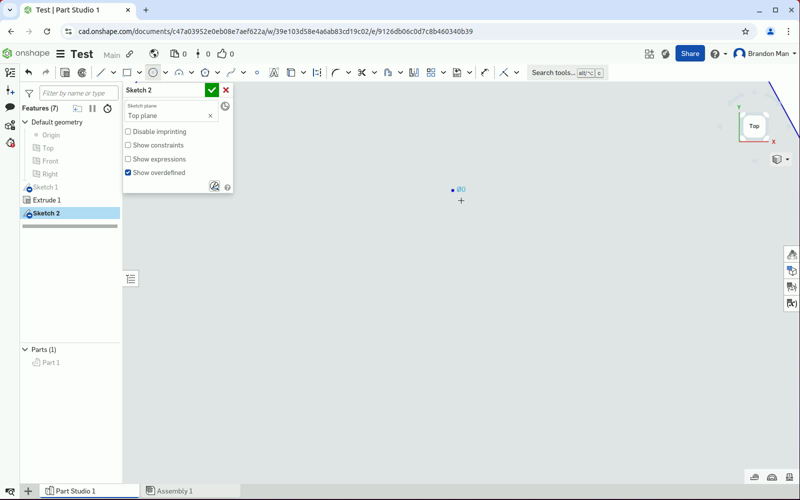
scroll(-6)
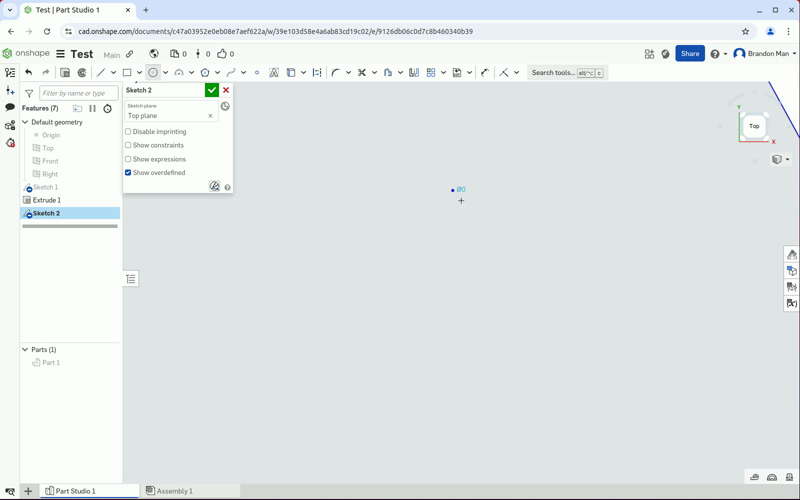
scroll(-6)
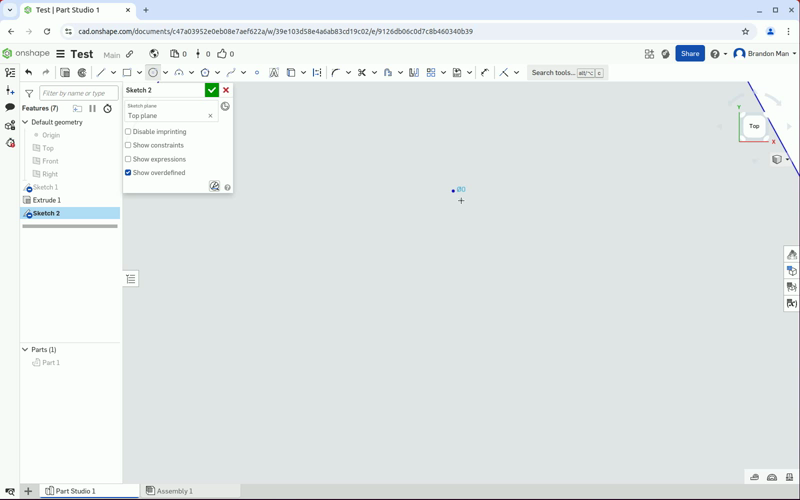
scroll(-6)
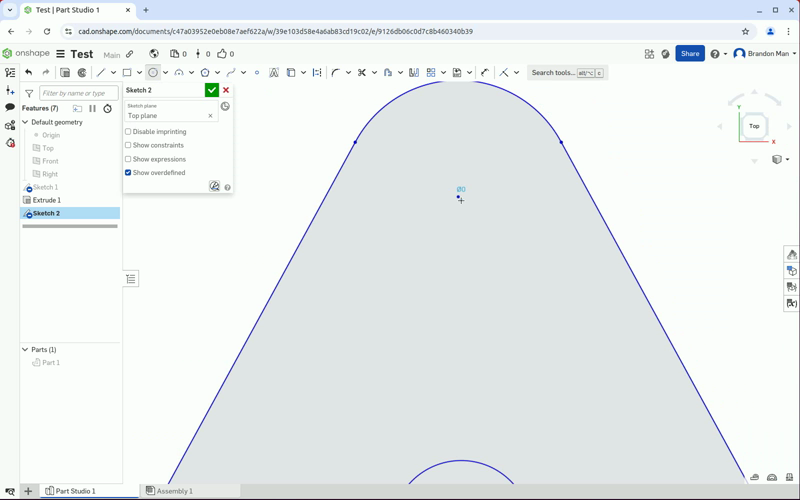
scroll(-6)
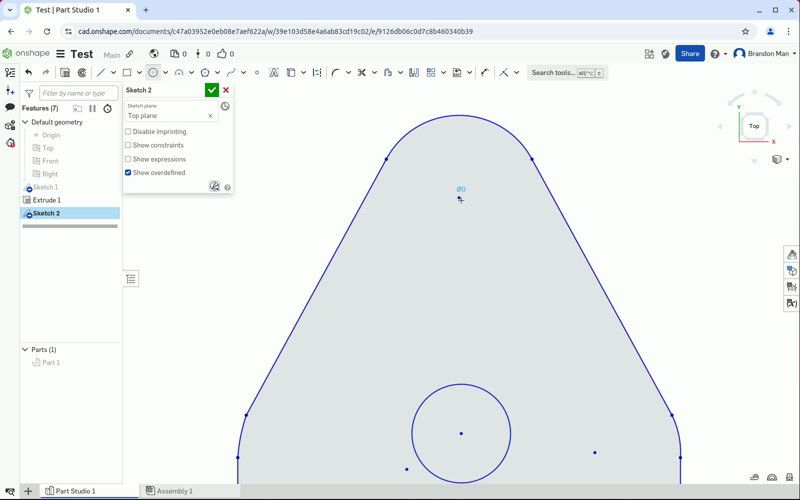
scroll(-6)
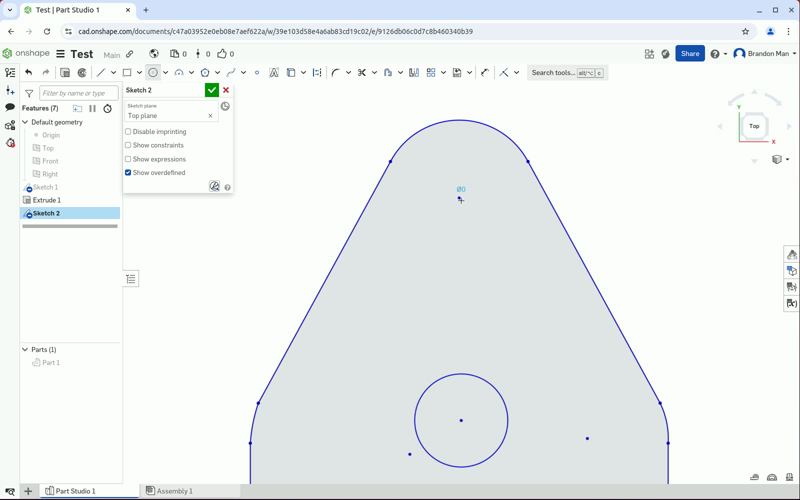
scroll(-6)
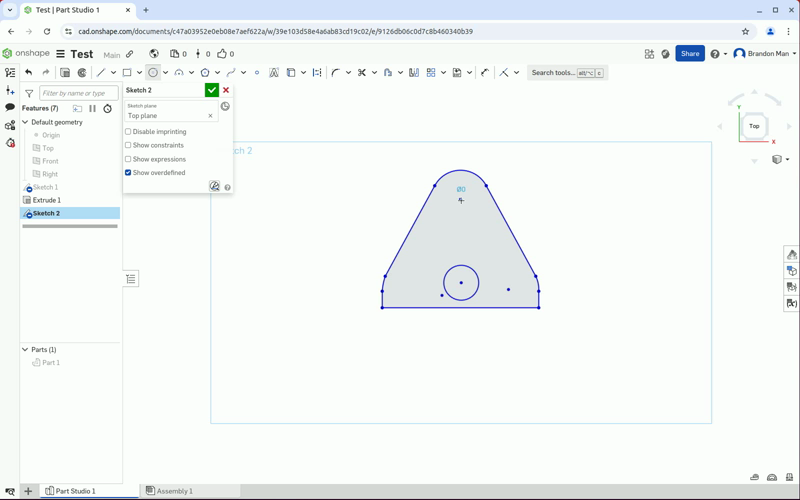
key_up(shift)
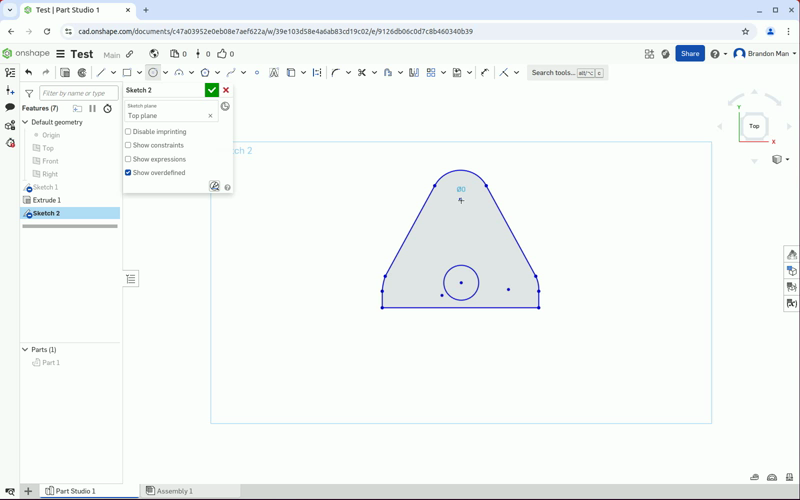
mouse_move(477, 200)
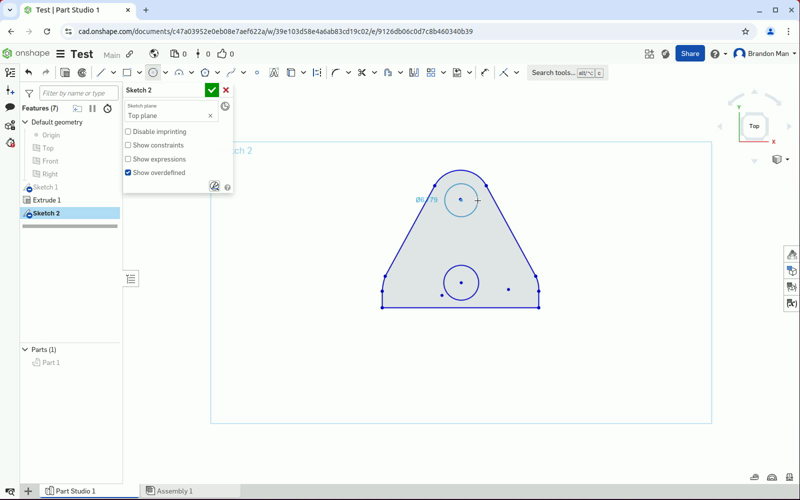
click(477, 200)
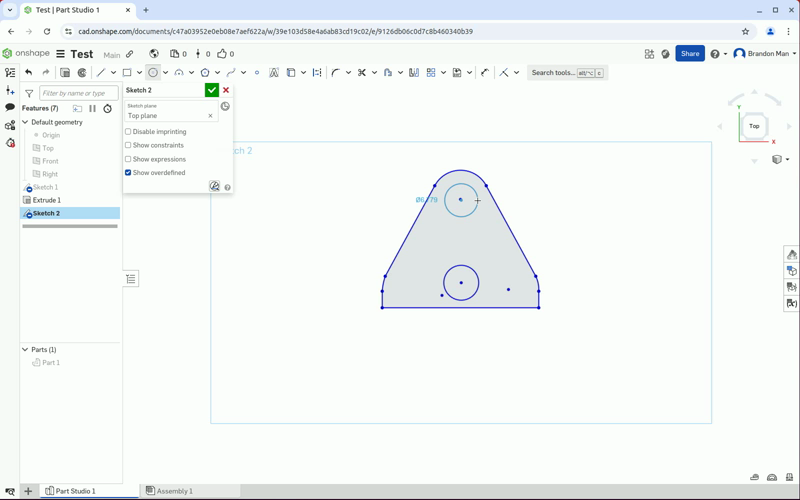
key(esc)
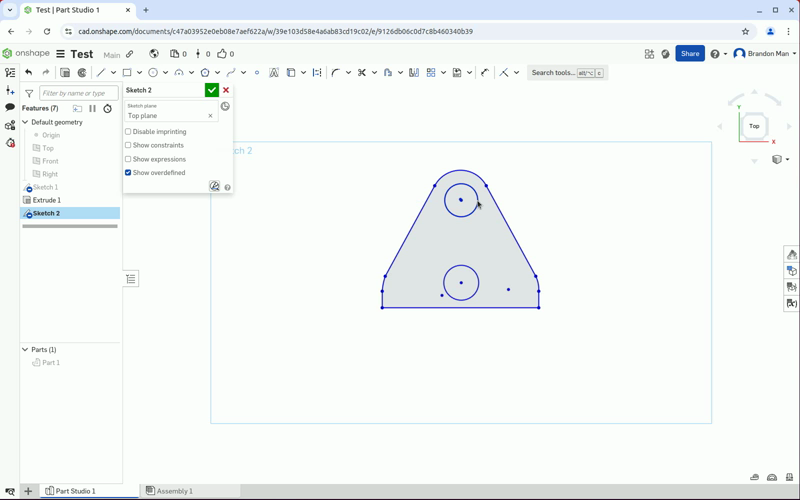
mouse_move(509, 275)
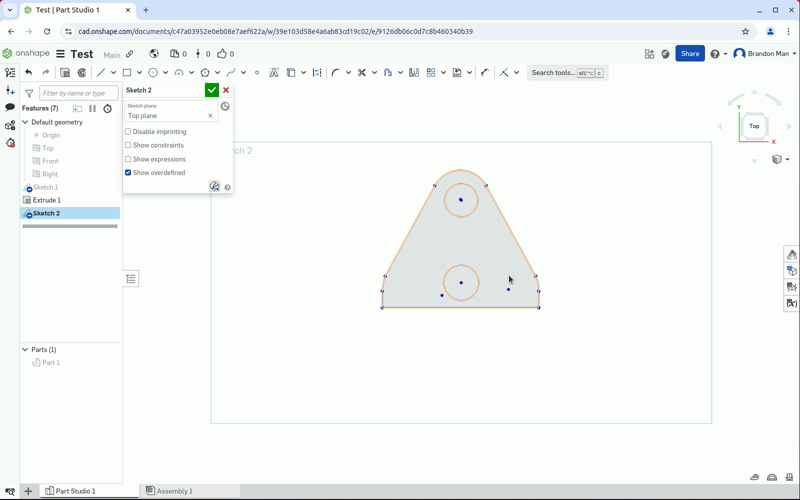
click(509, 275)
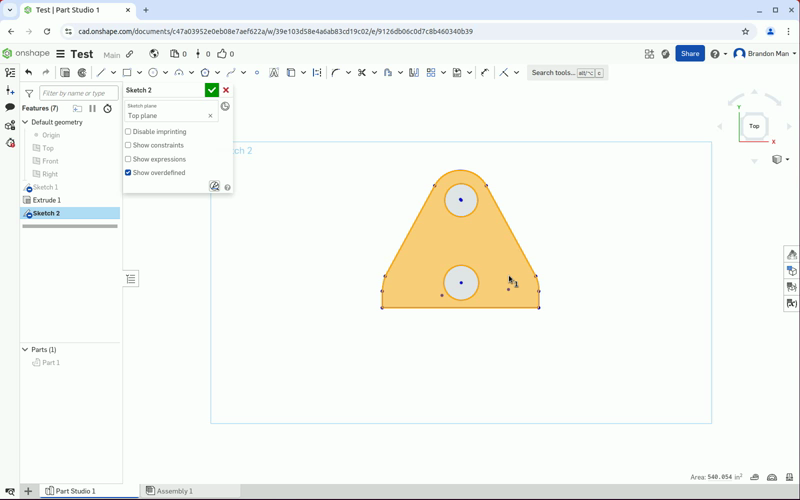
mouse_move(73, 352)
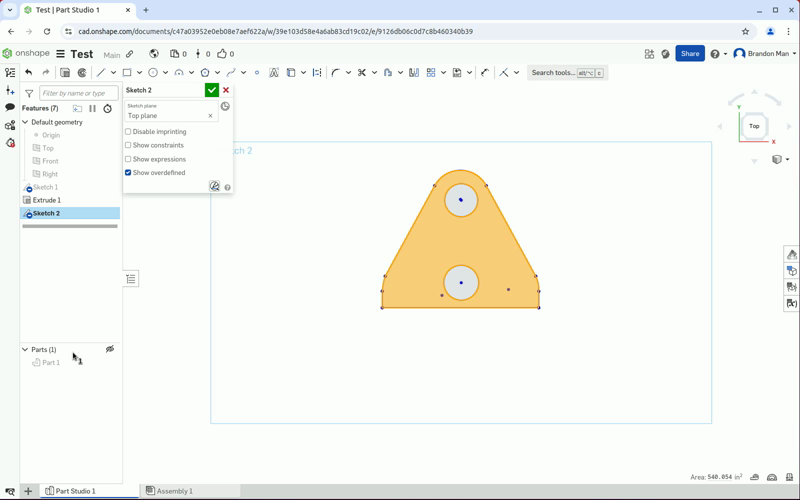
key(shift+y)
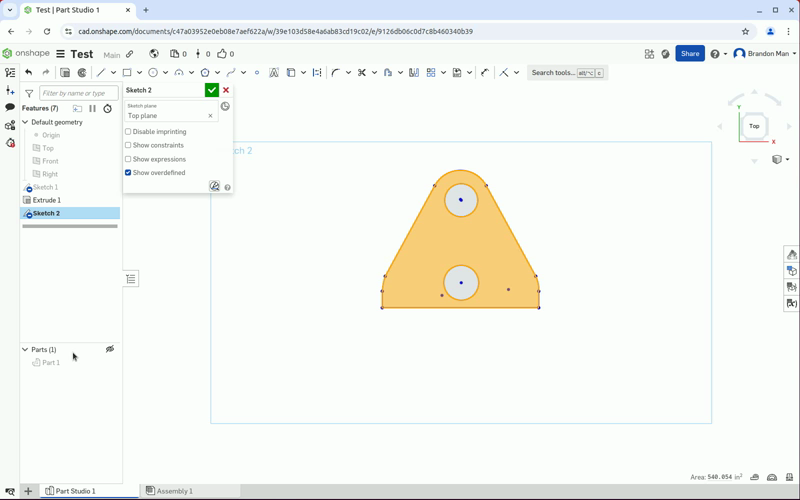
key(shift+e)
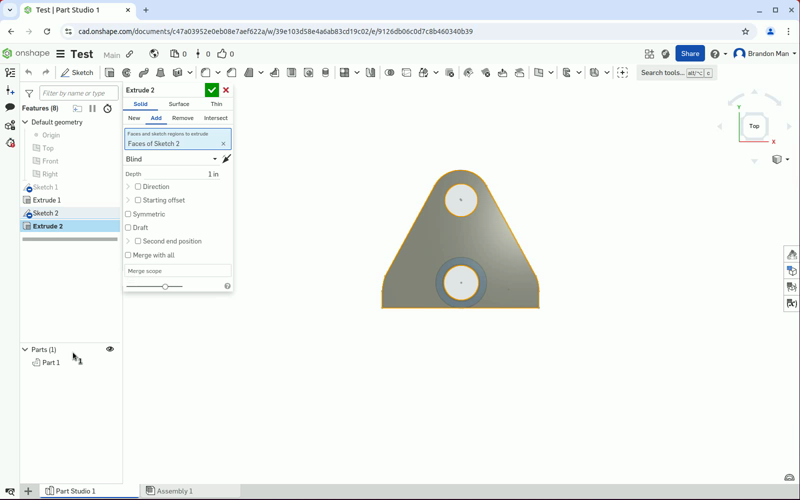
mouse_move(143, 106)
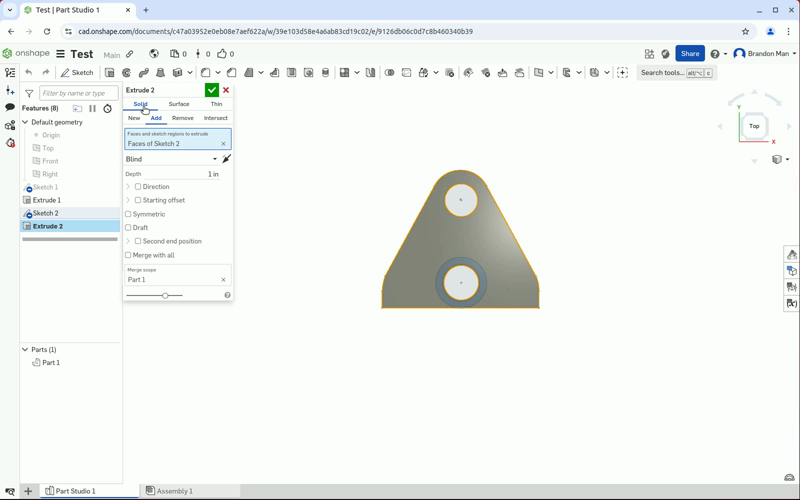
click(143, 106)
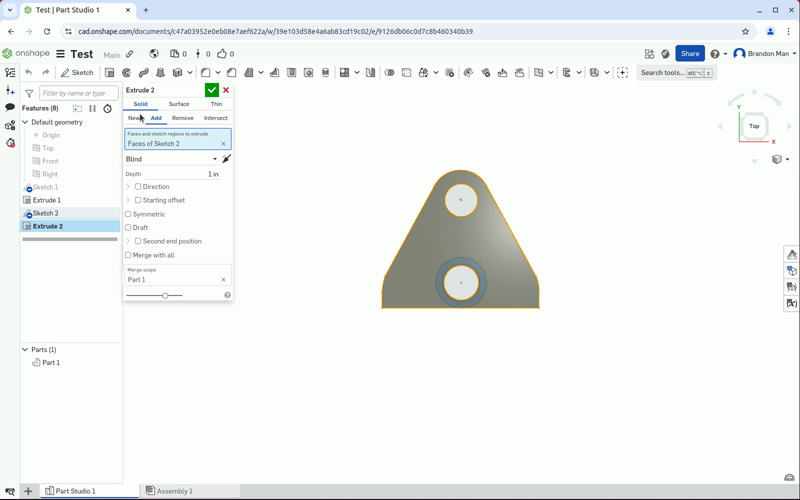
mouse_move(137, 120)
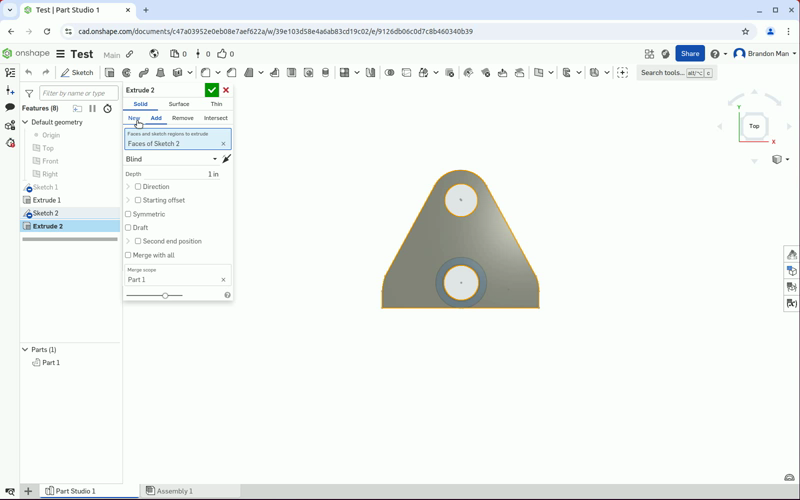
click(137, 120)
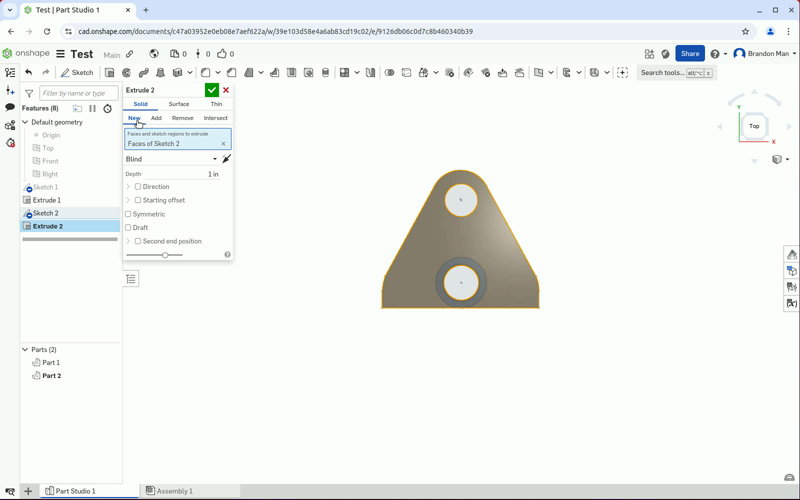
key(tab, 4)
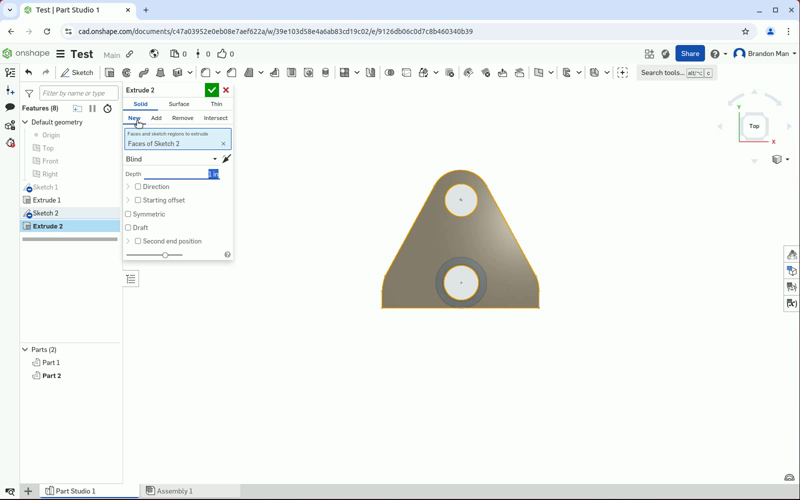
text(3.851)
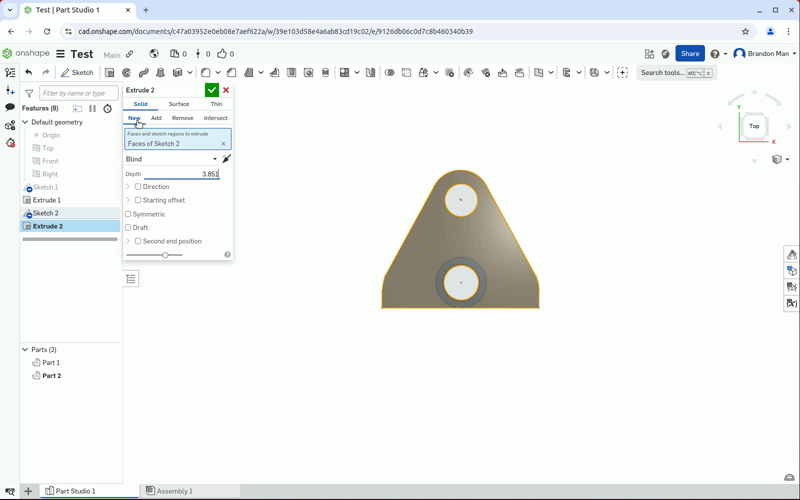
key(enter)
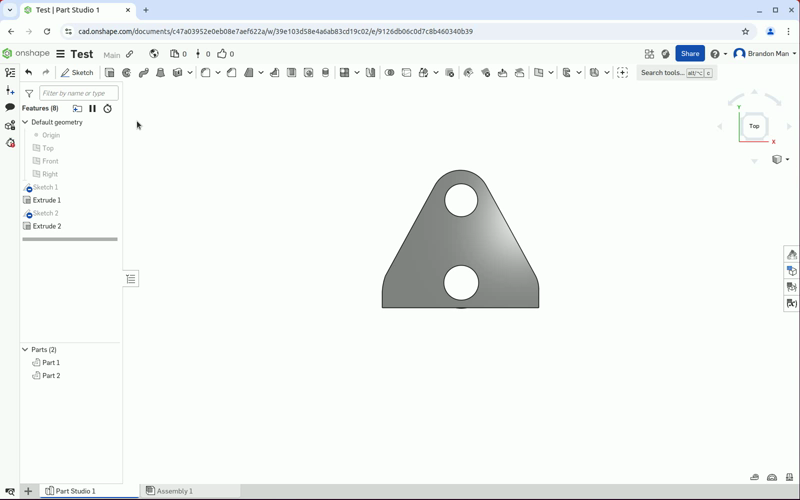
key(shift+h)
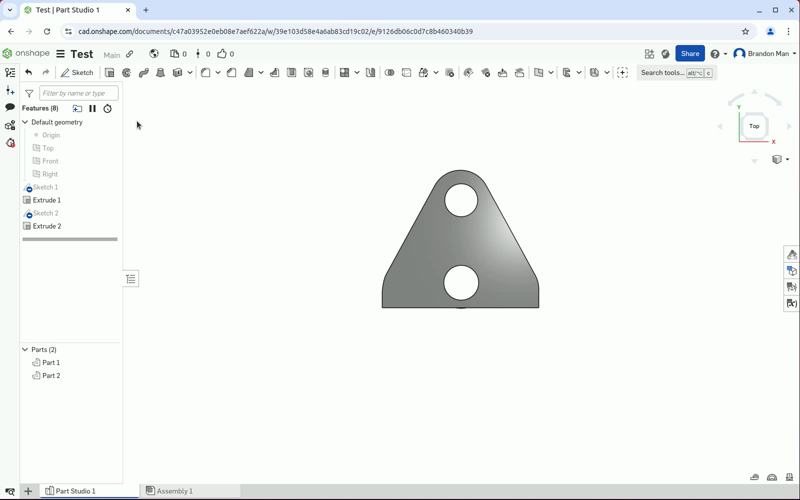
key(shift+h)
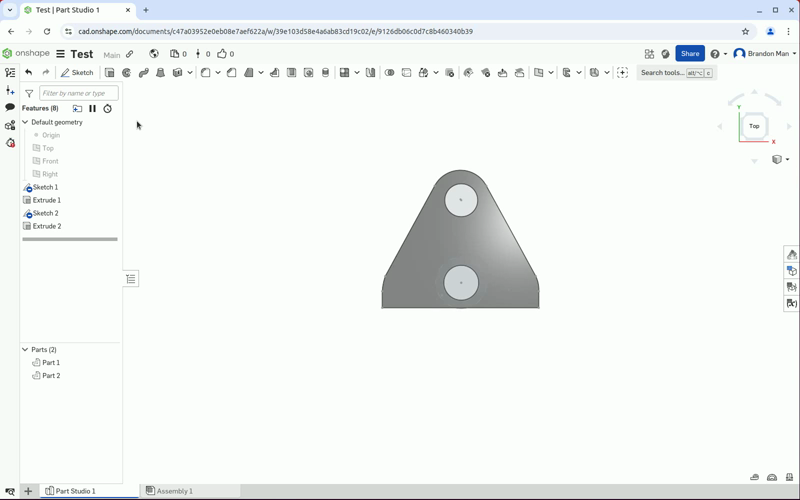
key(shift+7)
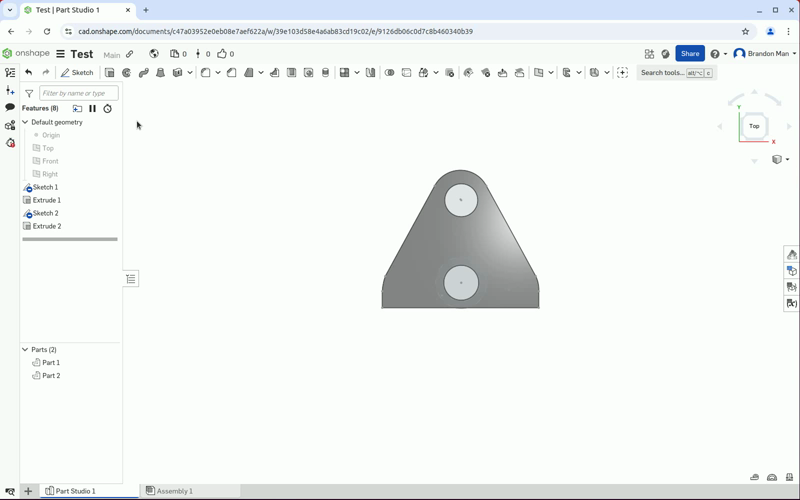
key(up, 3)
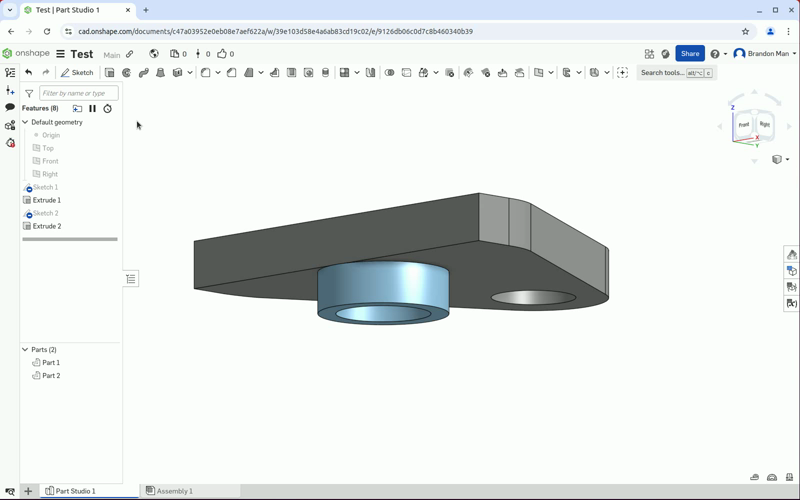
key(left, 3)
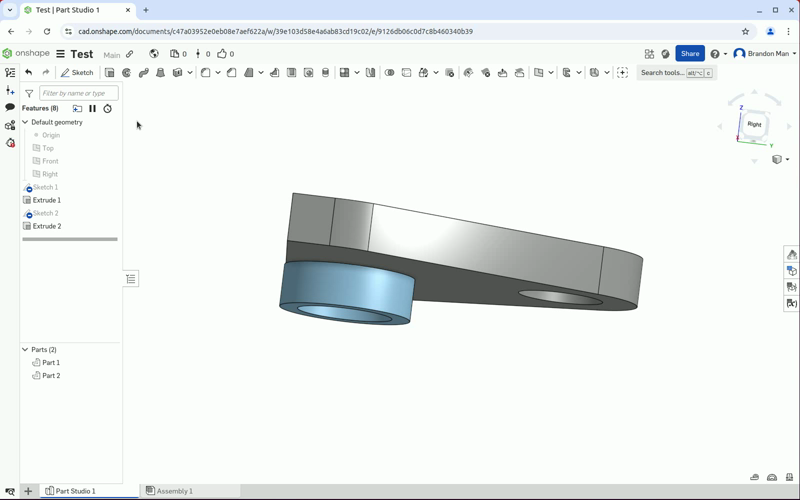
key(right, 3)
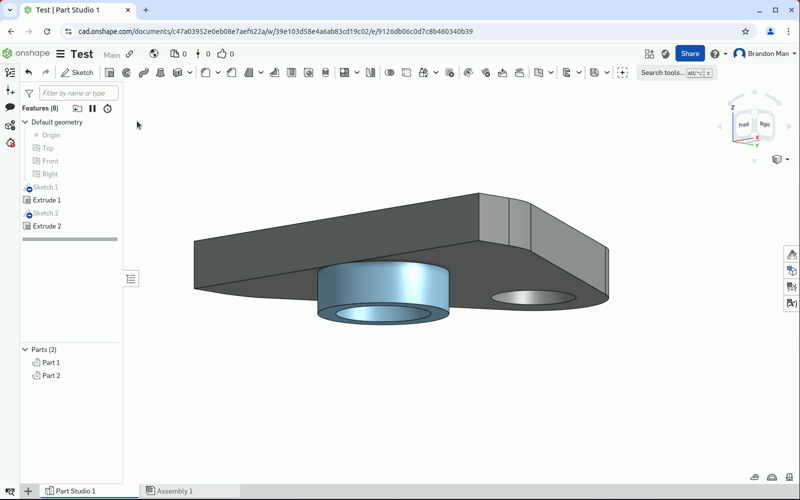
key(down, 3)
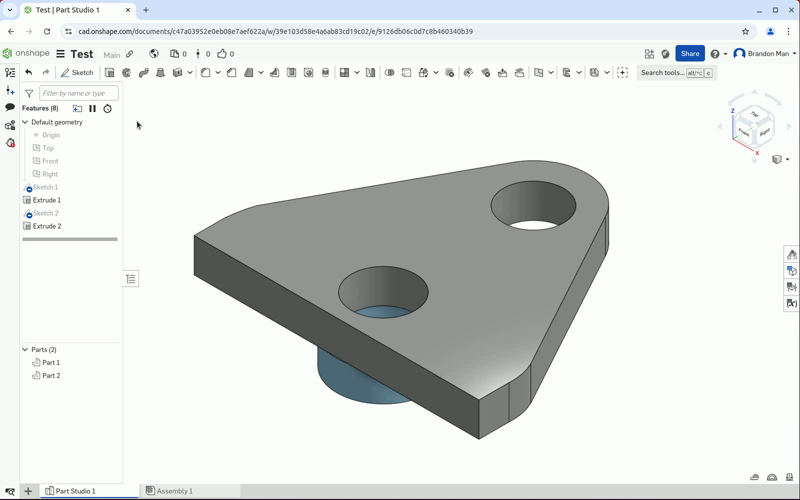
mouse_move(73, 189)
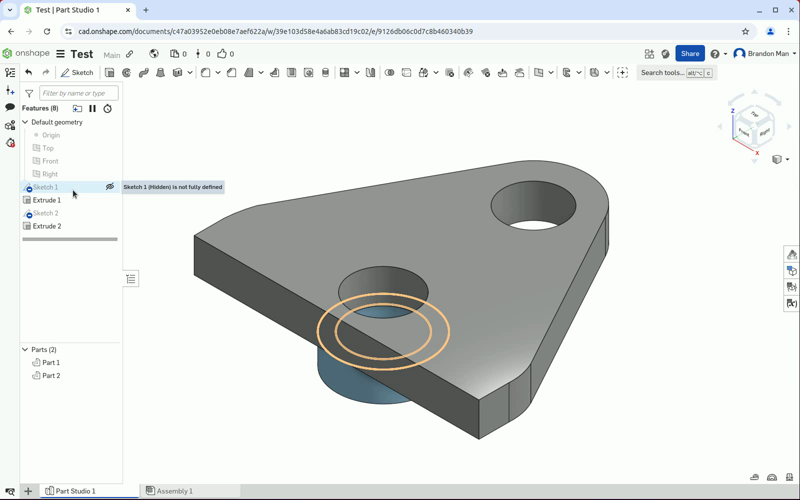
click(73, 189)